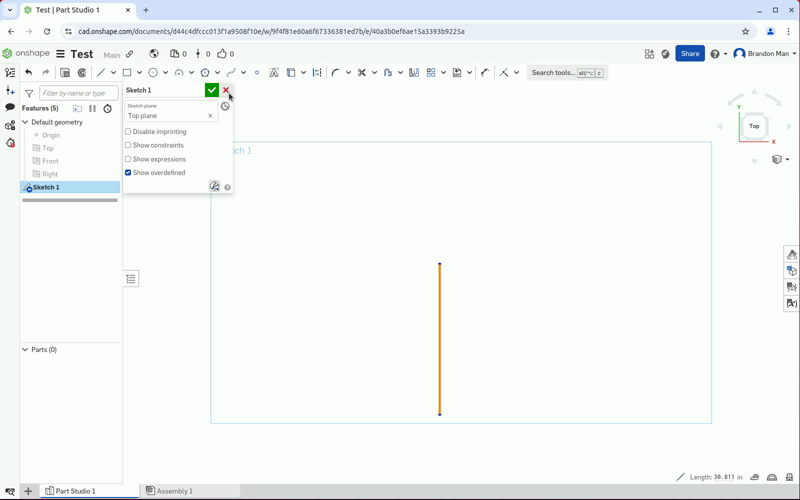
key(shift+h)
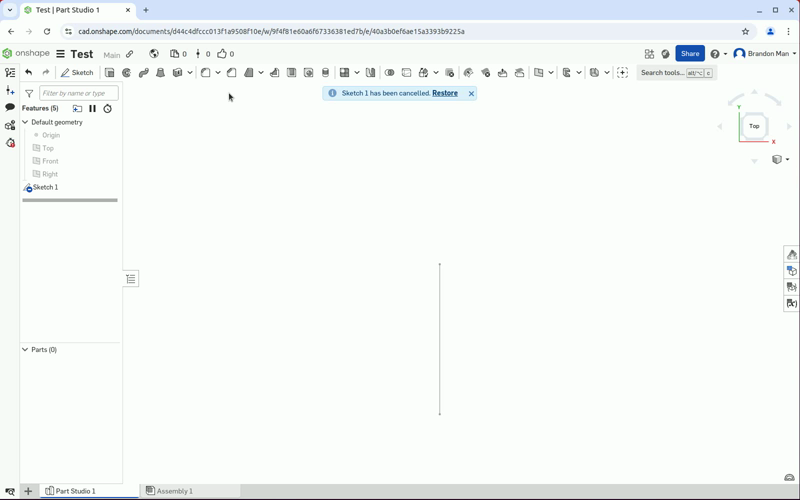
mouse_move(73, 352)
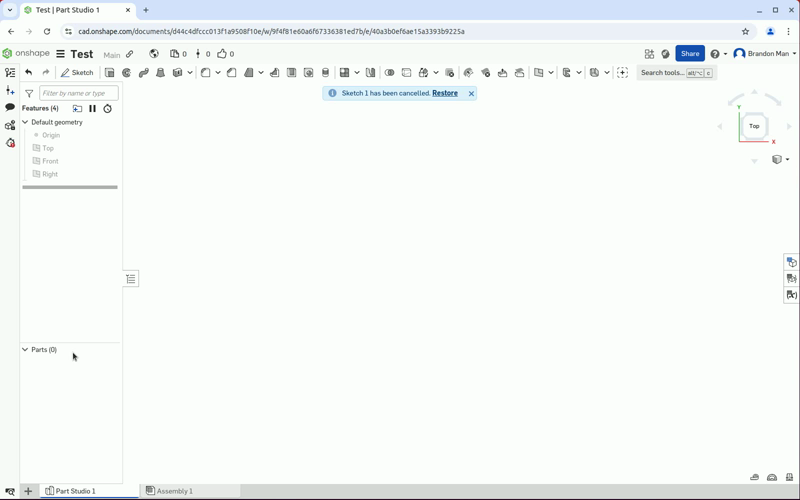
key(y)
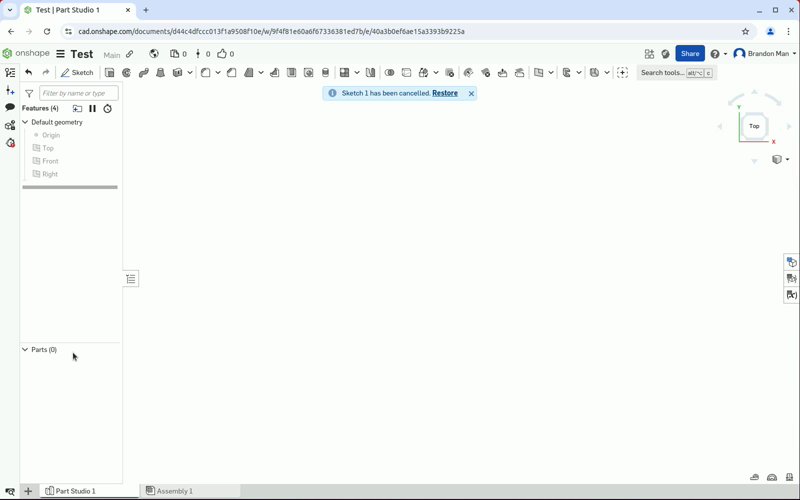
key(shift+p)
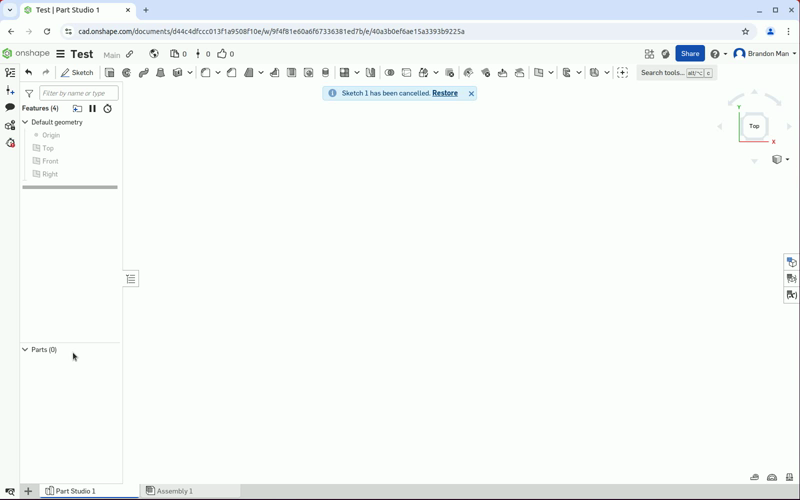
key(space)
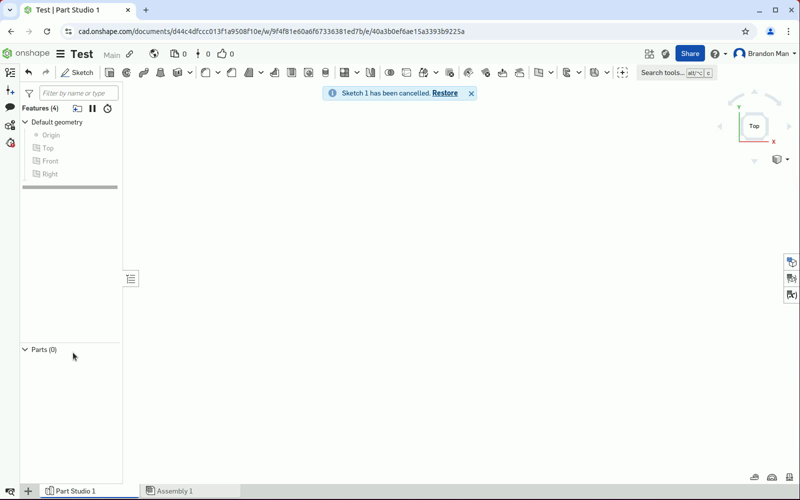
key_down(shift)
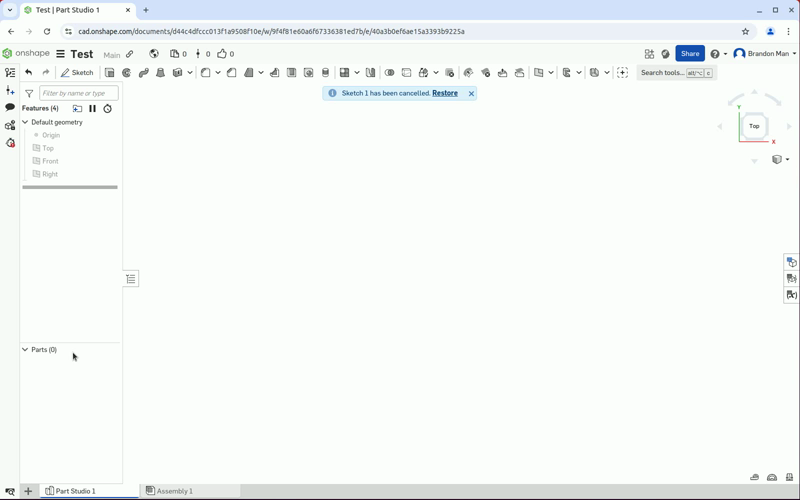
key(up)
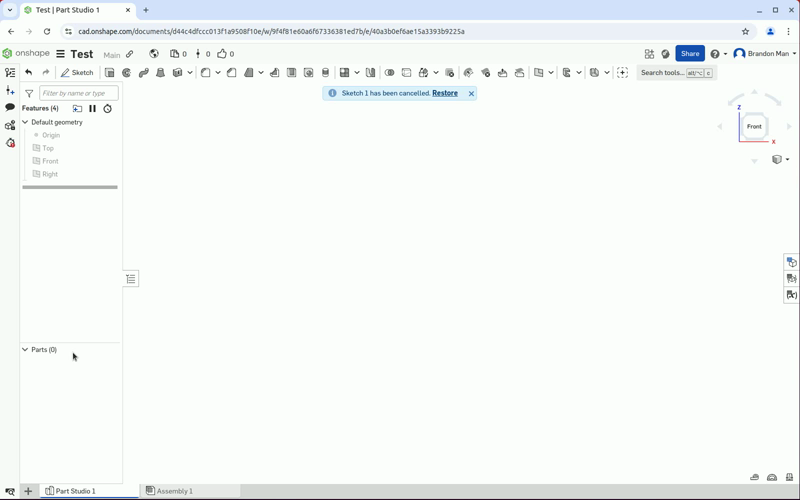
key_up(shift)
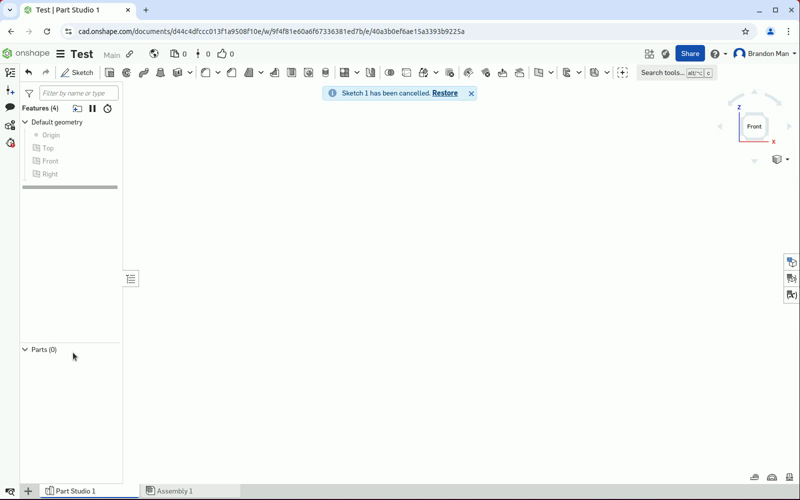
mouse_move(73, 352)
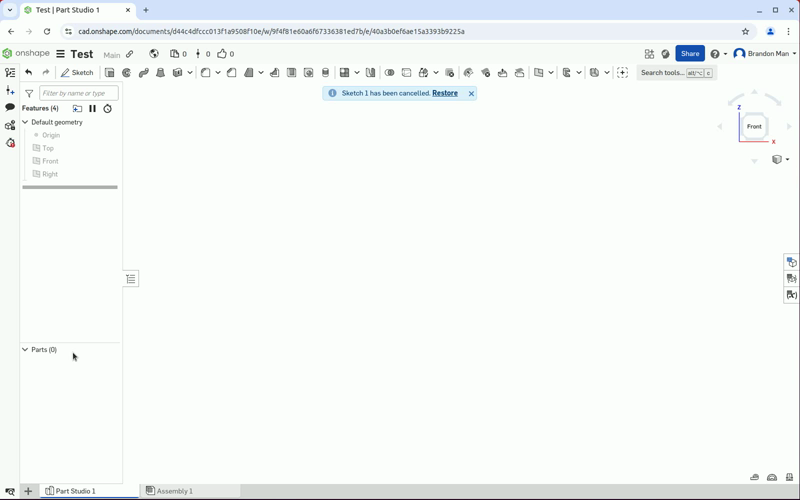
key(shift+y)
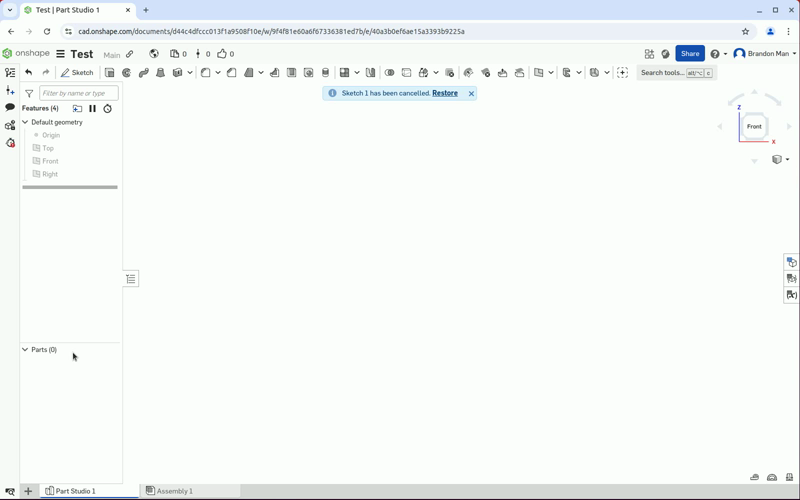
key(shift+s)
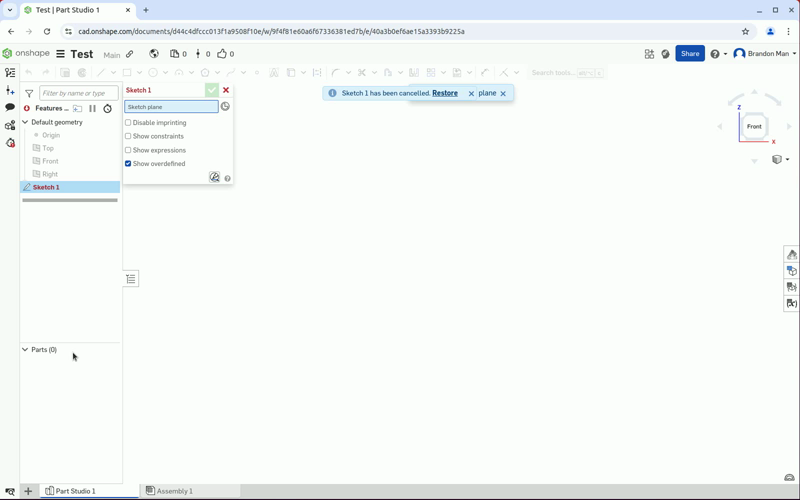
mouse_move(73, 163)
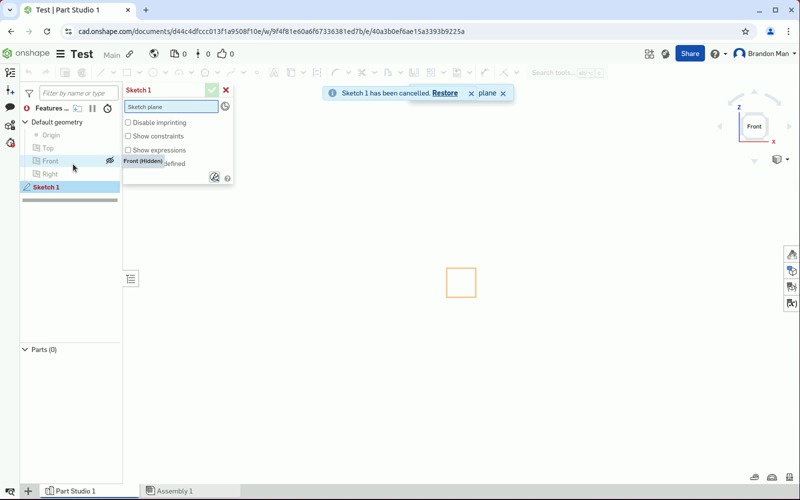
click(73, 163)
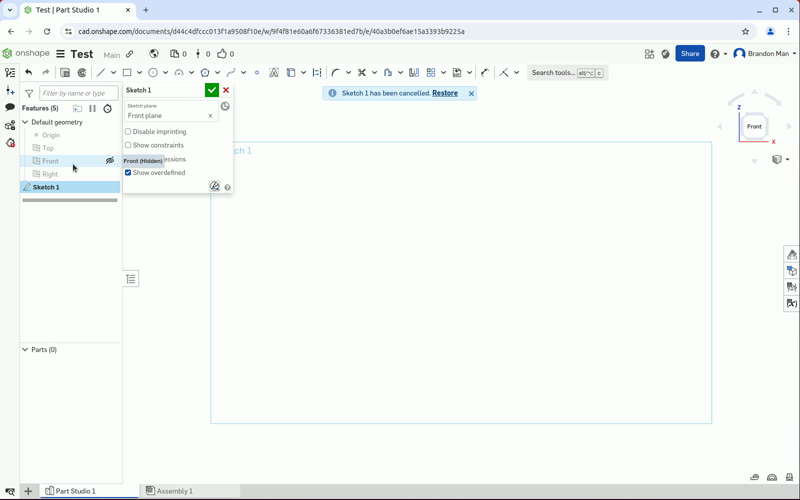
mouse_move(73, 352)
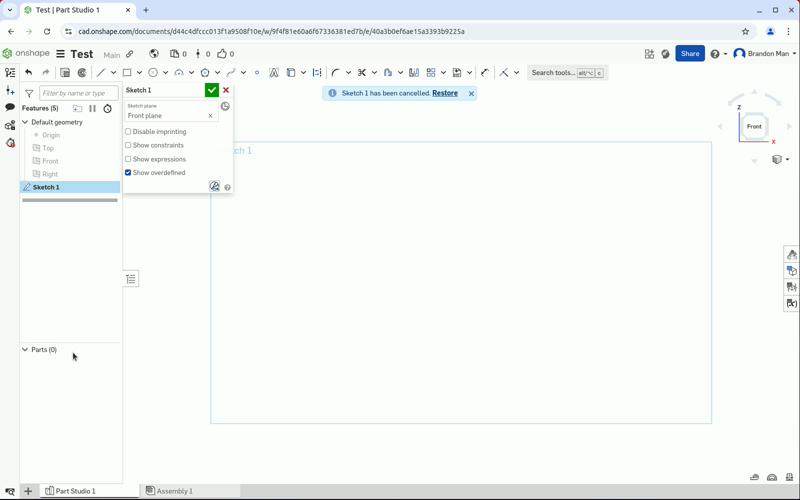
key(y)
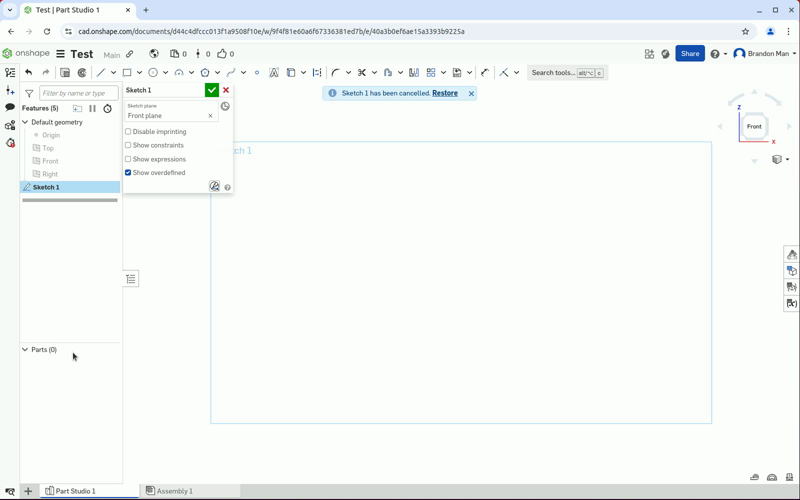
key(l)
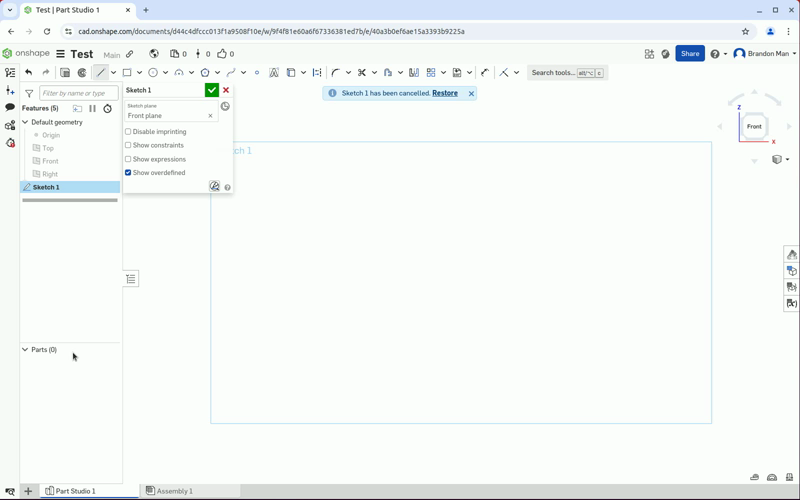
key_down(shift)
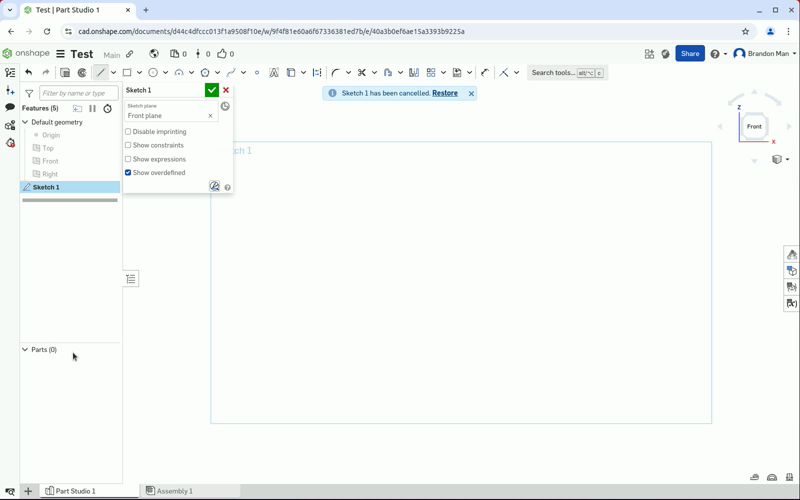
mouse_move(460, 282)
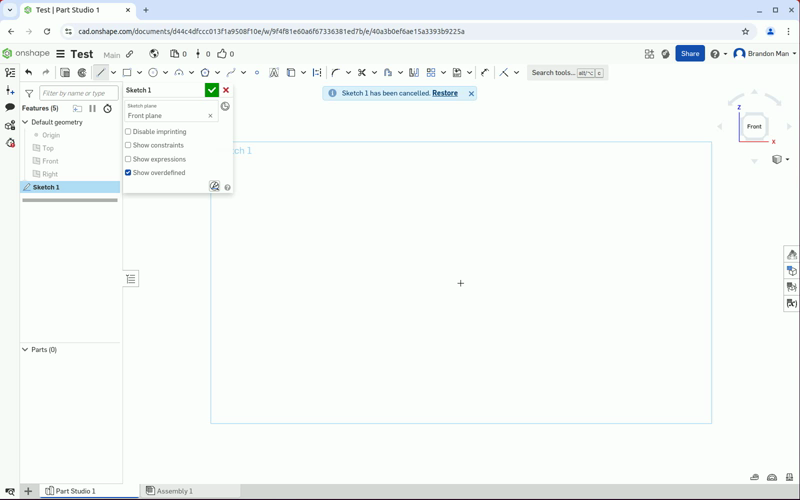
click(460, 282)
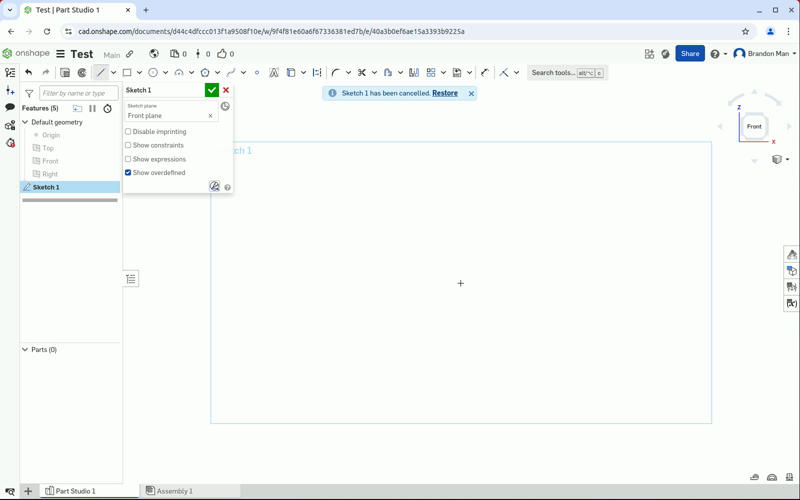
key_up(shift)
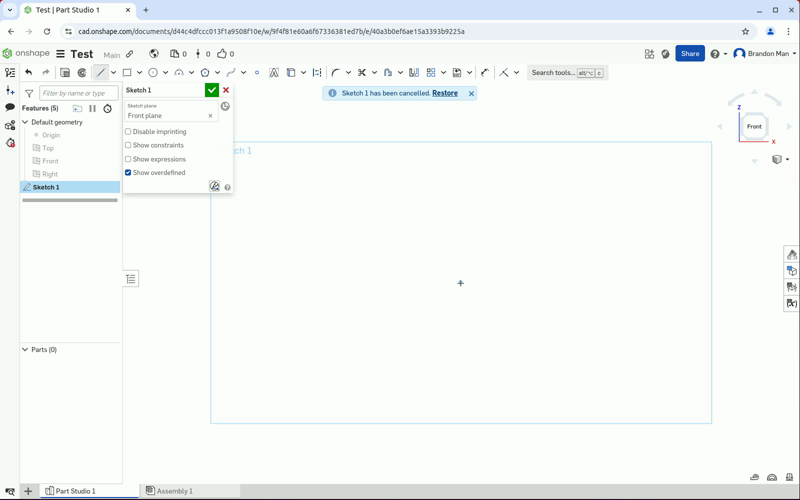
key_down(shift)
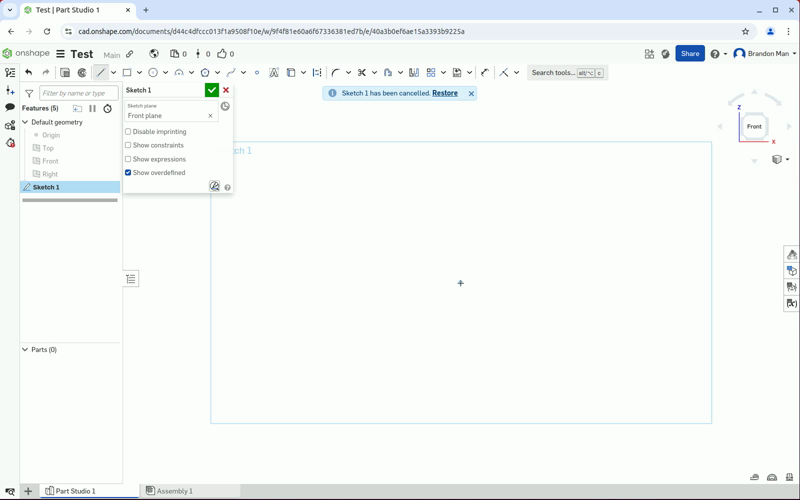
mouse_move(573, 282)
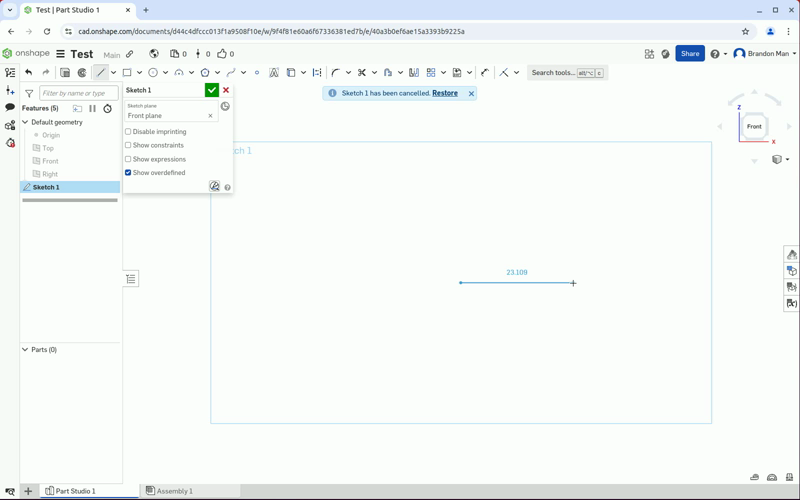
click(573, 282)
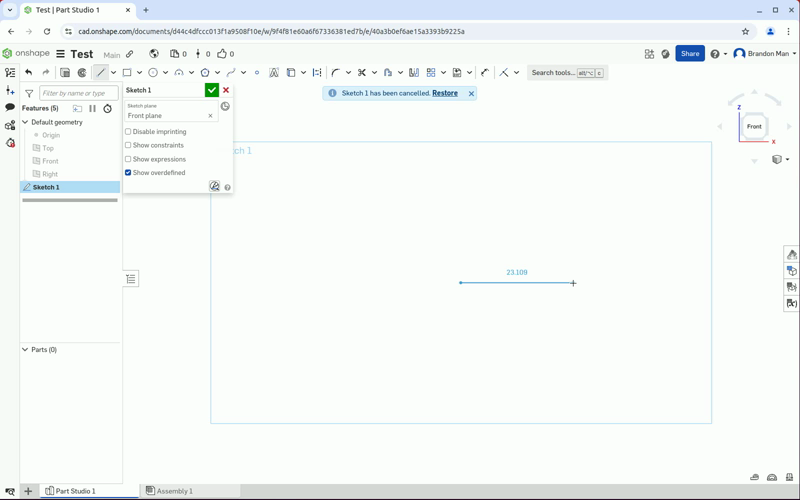
key_up(shift)
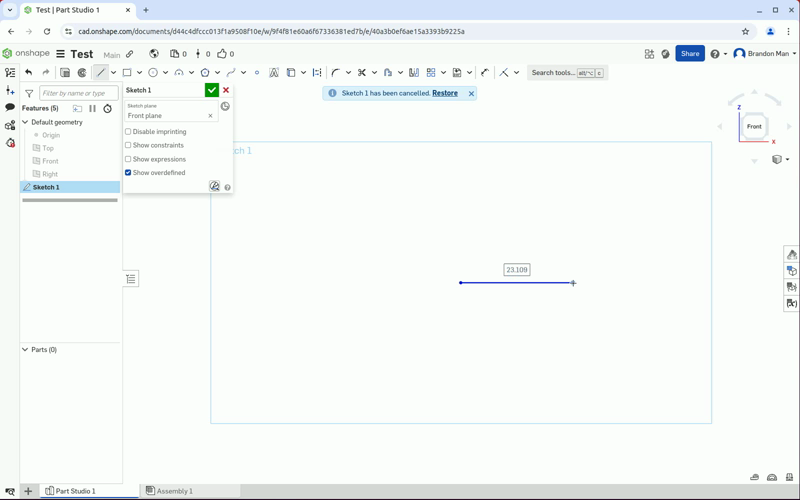
key_down(shift)
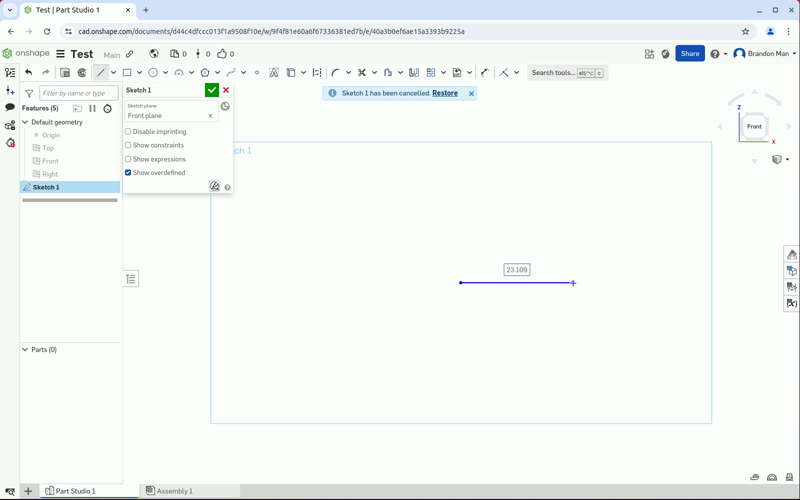
mouse_move(573, 203)
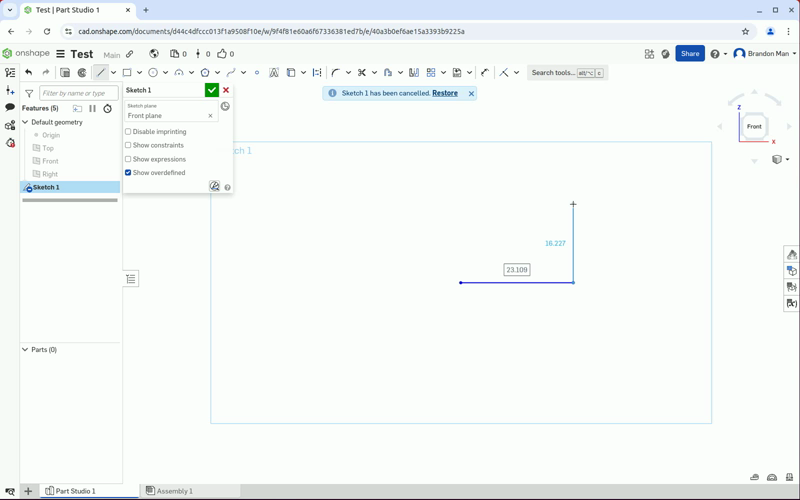
click(573, 203)
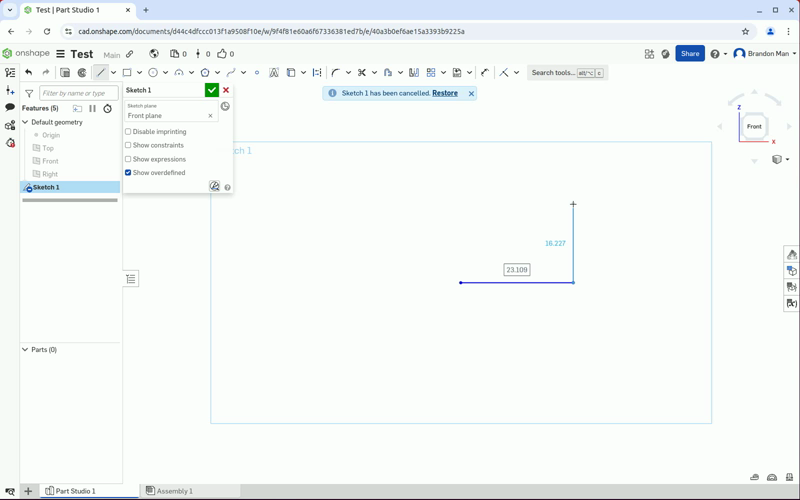
key_up(shift)
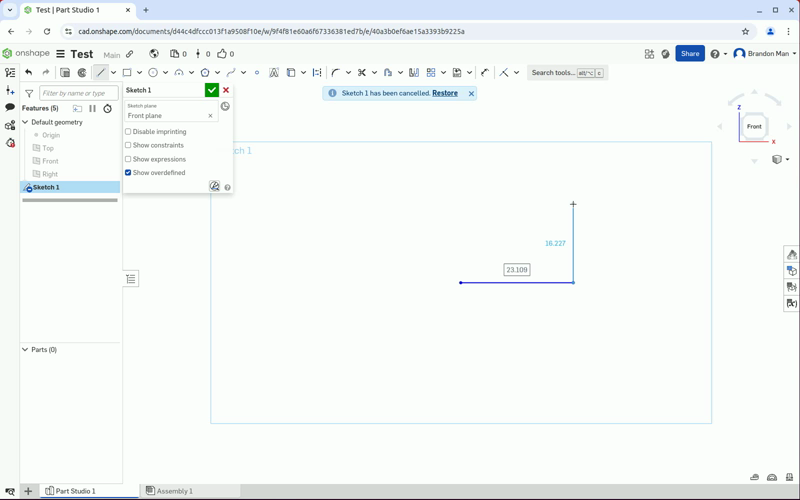
key_down(shift)
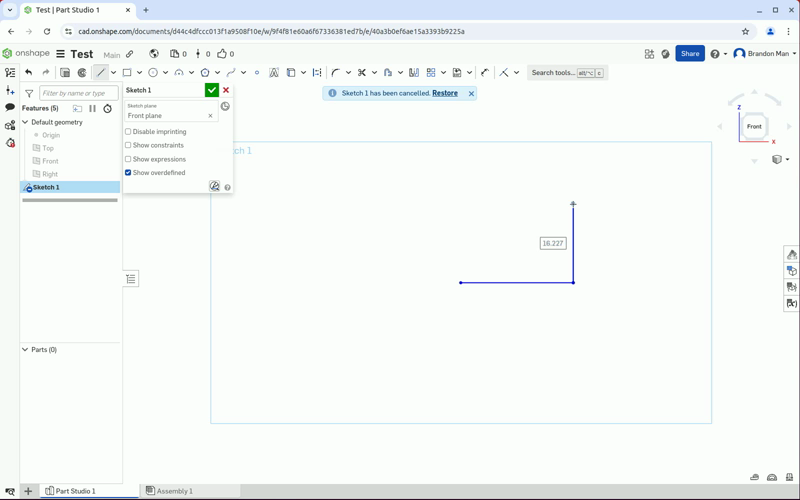
mouse_move(589, 203)
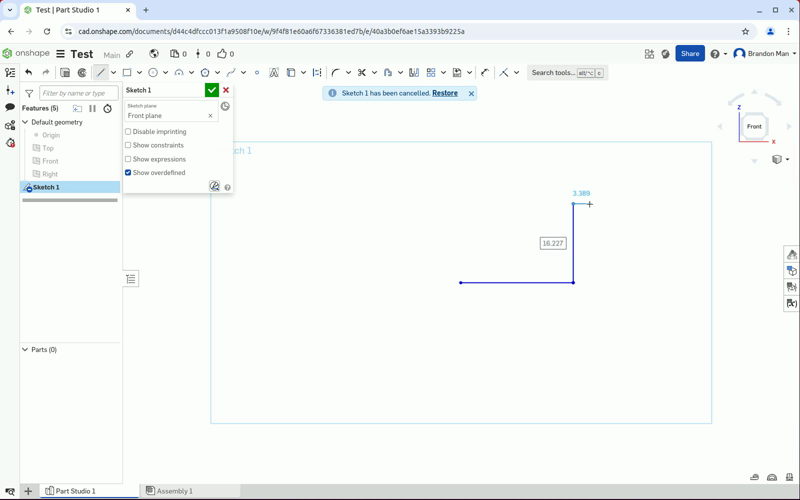
mouse_move(540, 203)
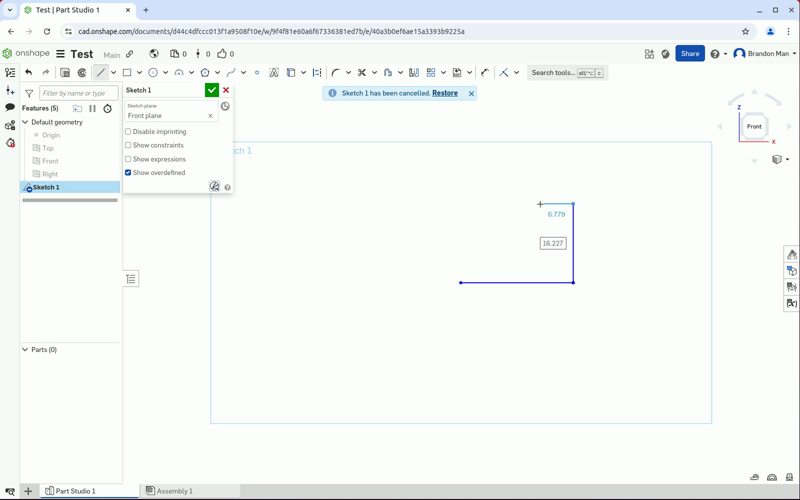
click(540, 203)
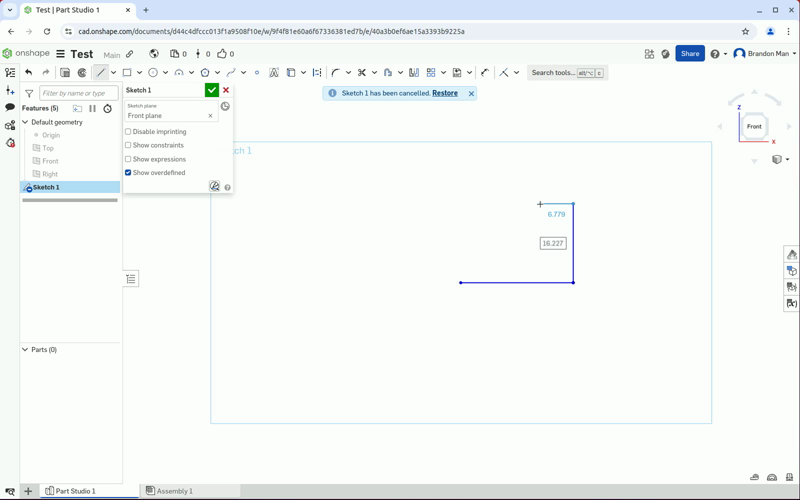
key_up(shift)
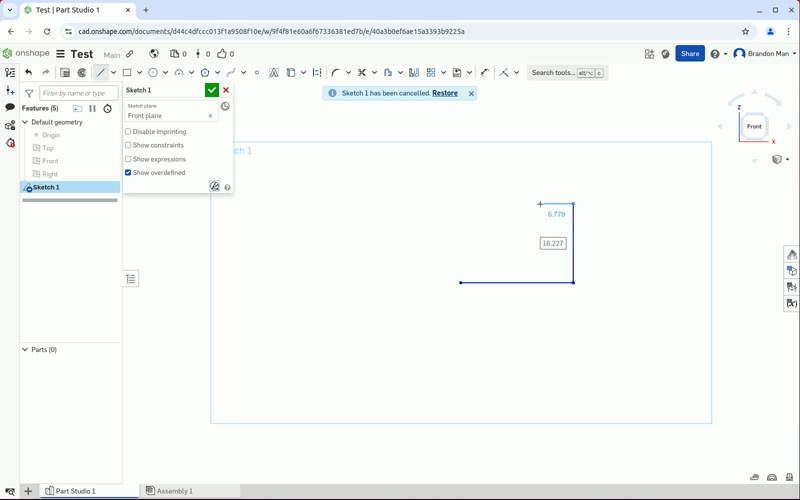
key_down(shift)
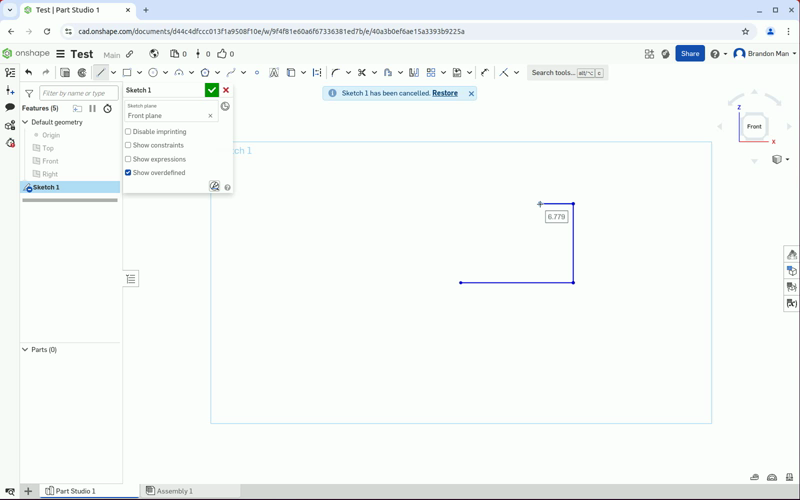
mouse_move(570, 203)
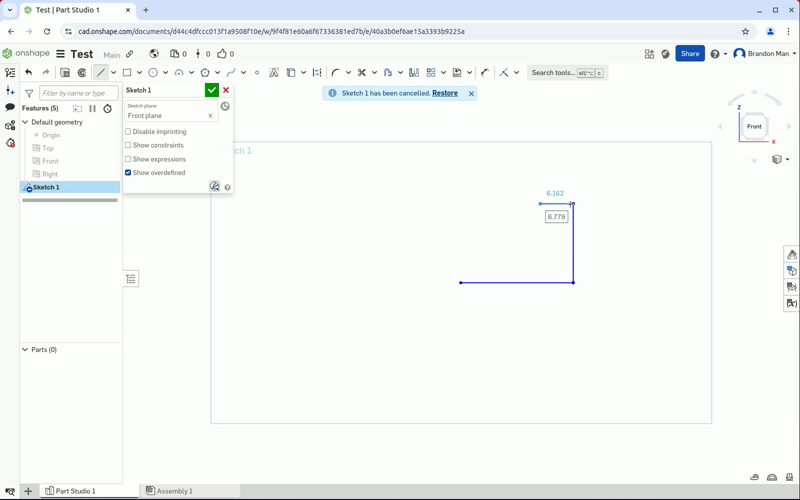
mouse_move(540, 259)
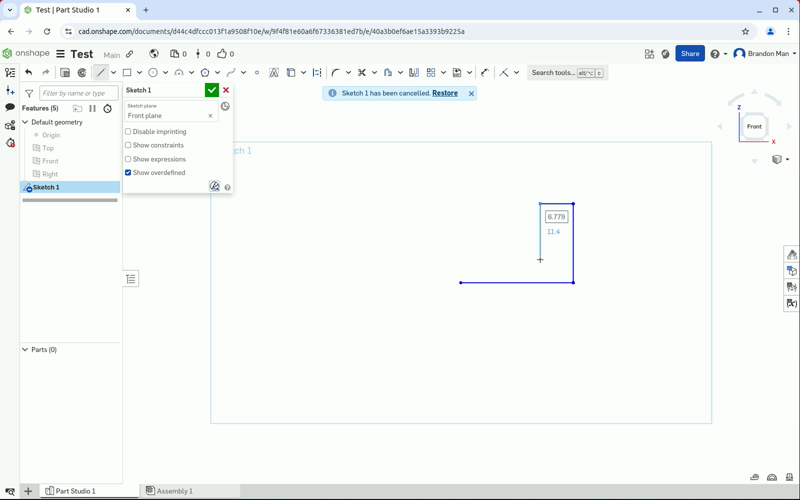
click(540, 259)
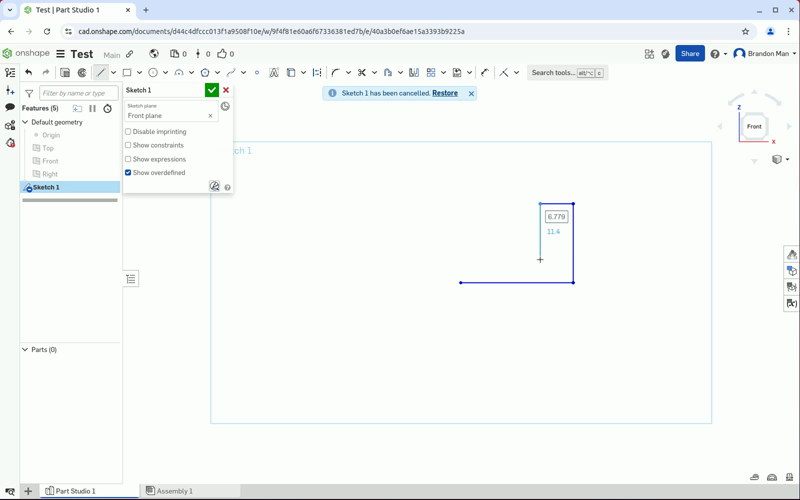
key_up(shift)
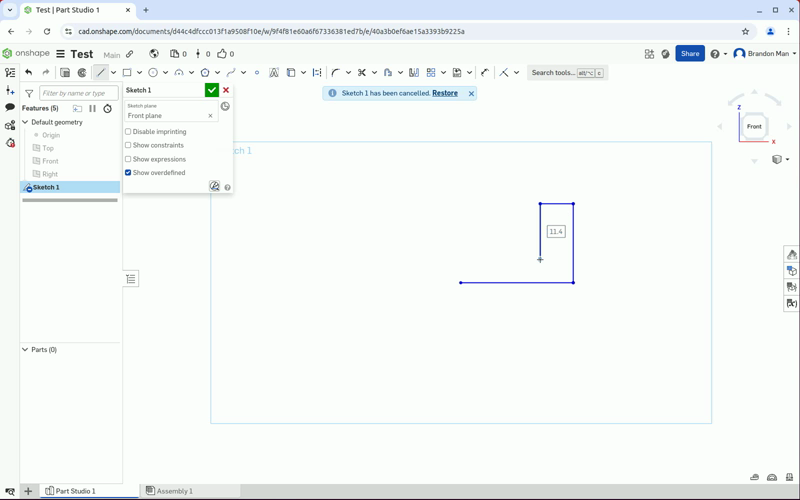
key_down(shift)
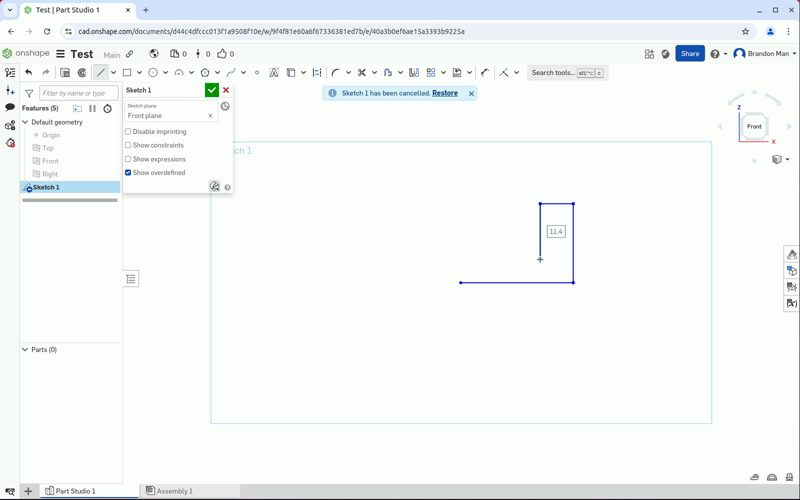
mouse_move(570, 259)
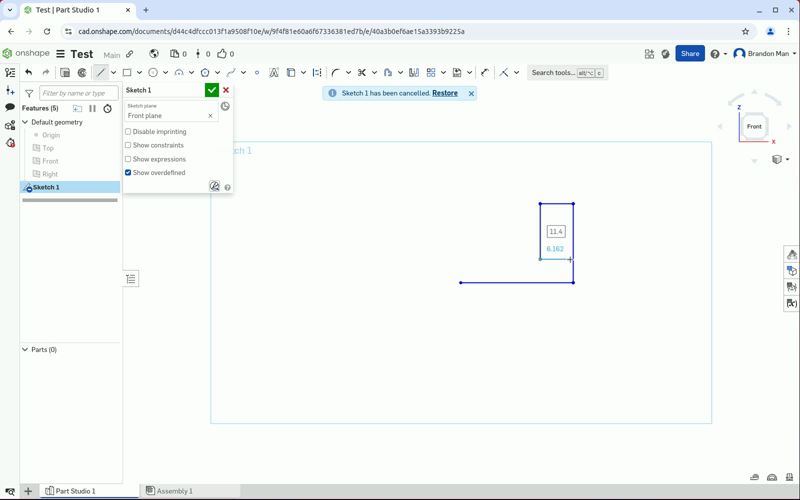
mouse_move(494, 259)
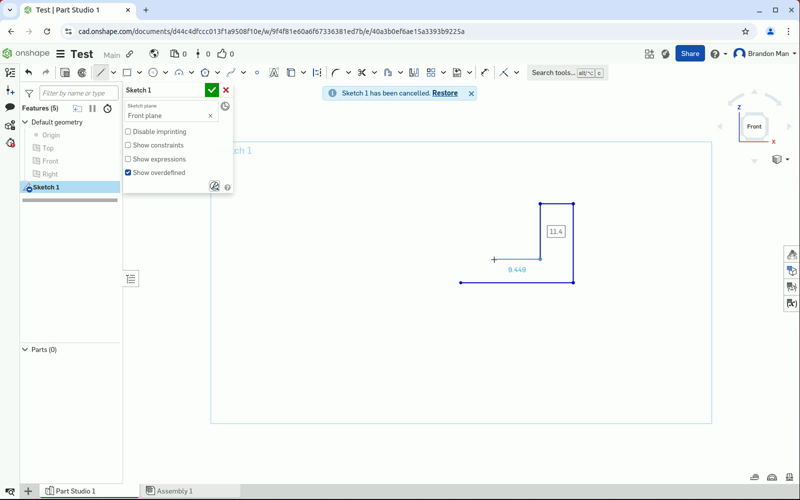
click(494, 259)
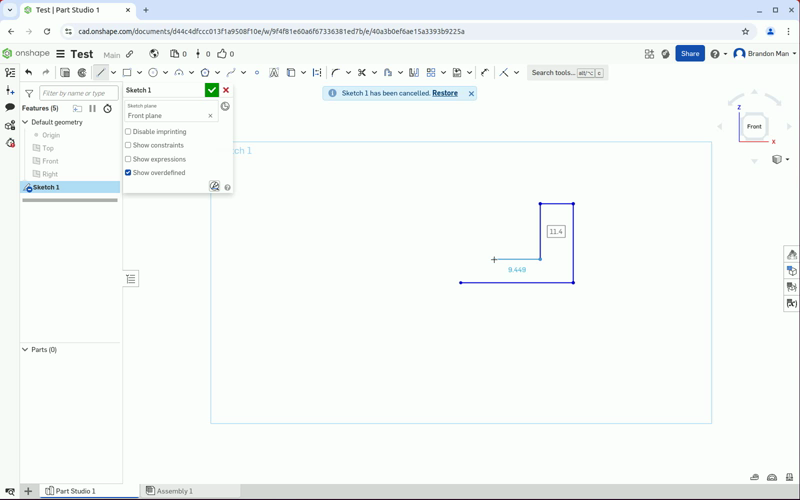
key_up(shift)
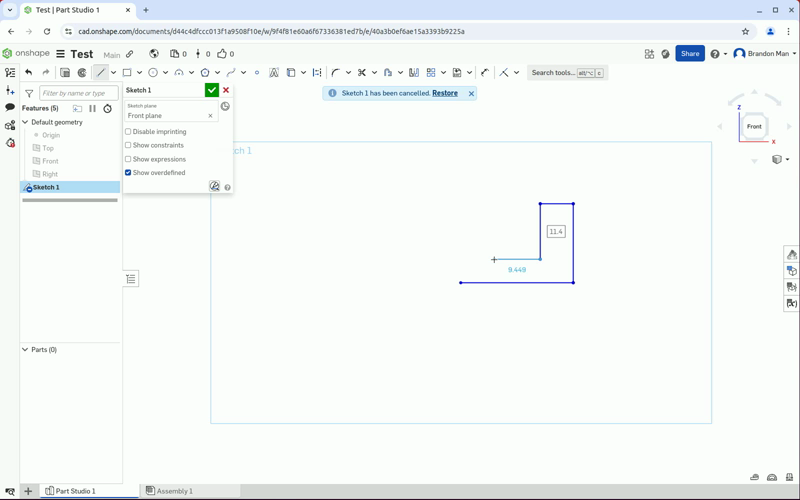
key_down(shift)
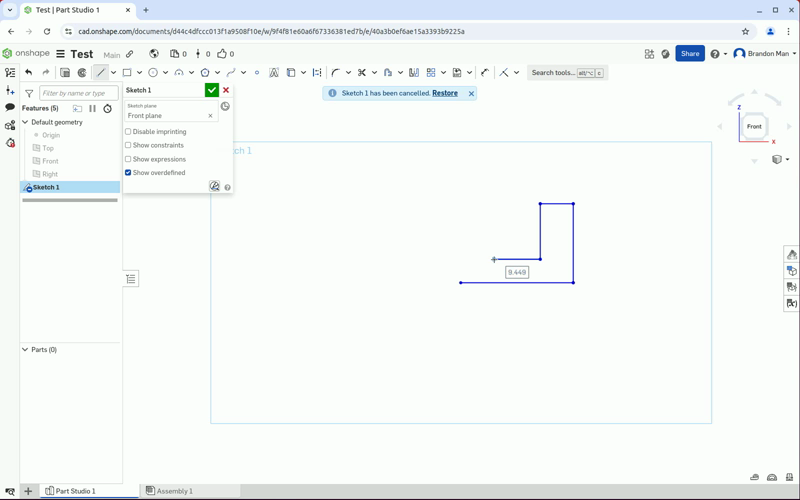
mouse_move(524, 259)
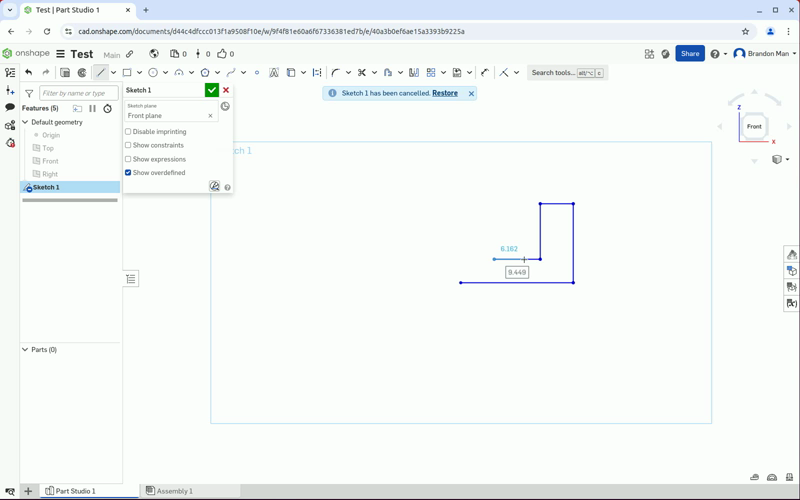
mouse_move(494, 203)
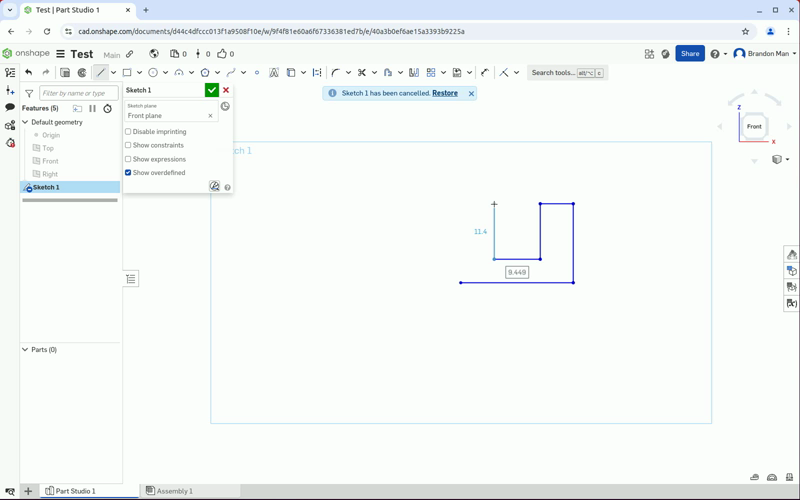
click(494, 203)
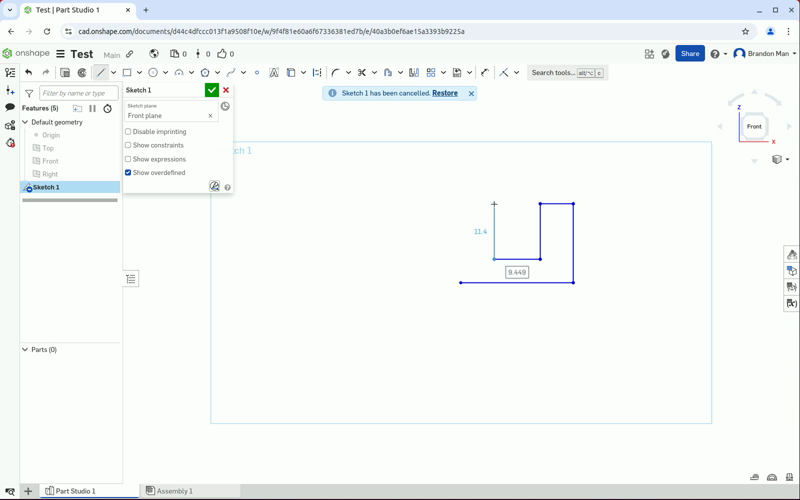
key_up(shift)
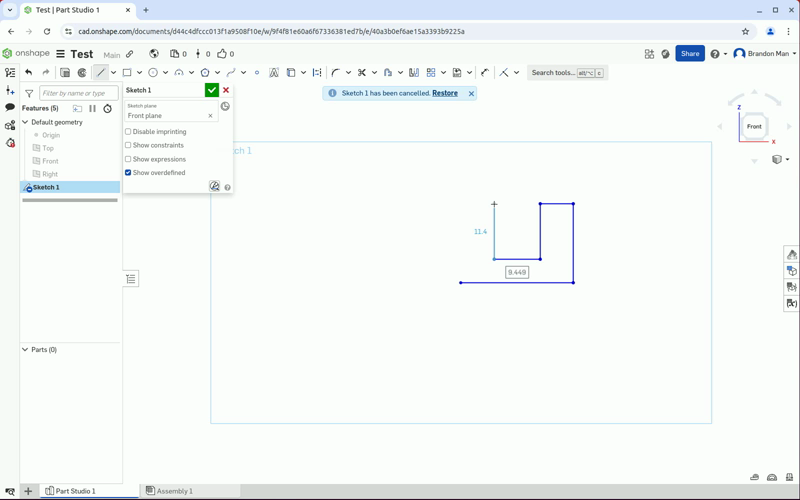
key_down(shift)
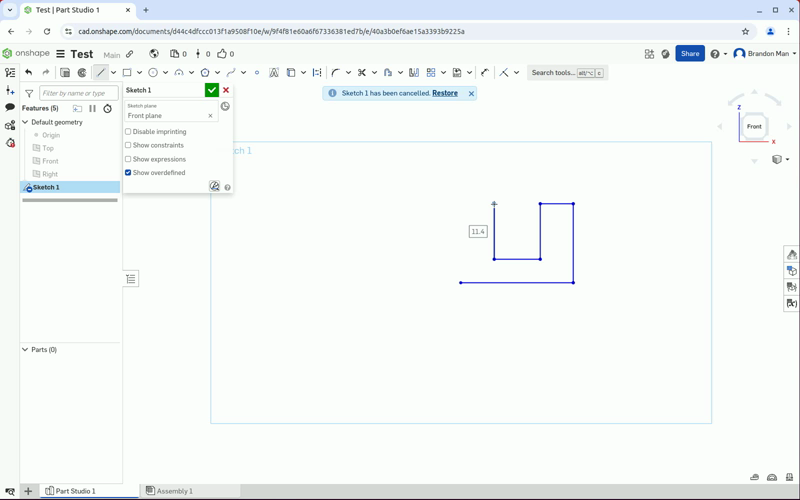
mouse_move(524, 203)
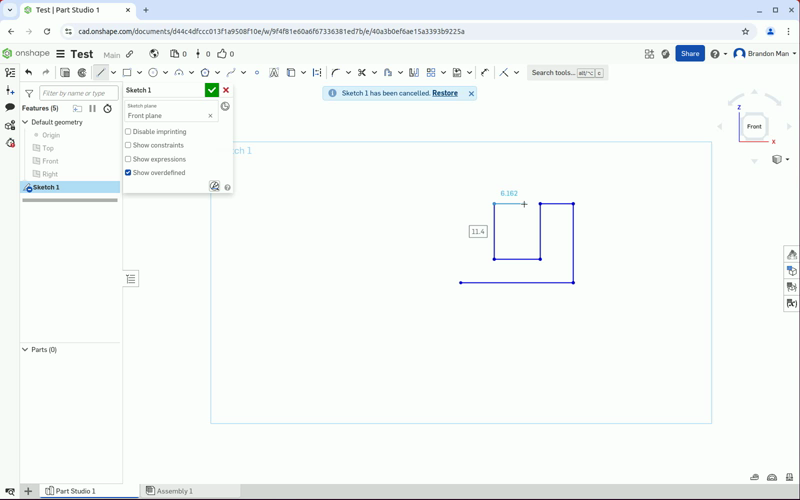
mouse_move(460, 203)
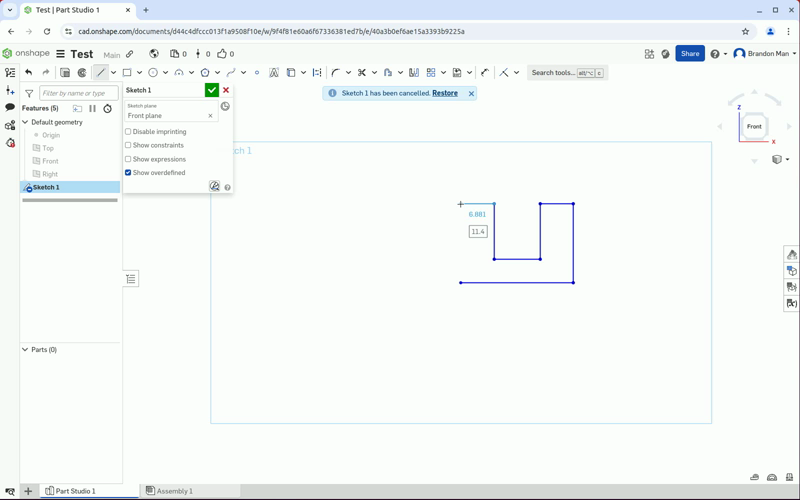
click(460, 203)
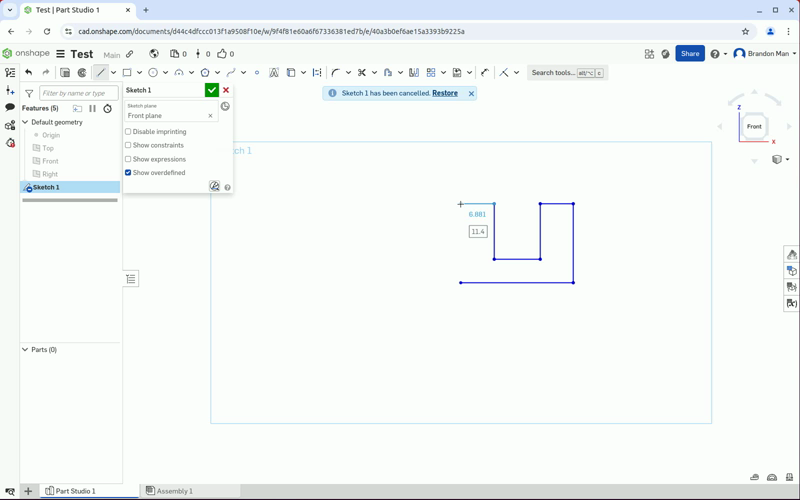
key_up(shift)
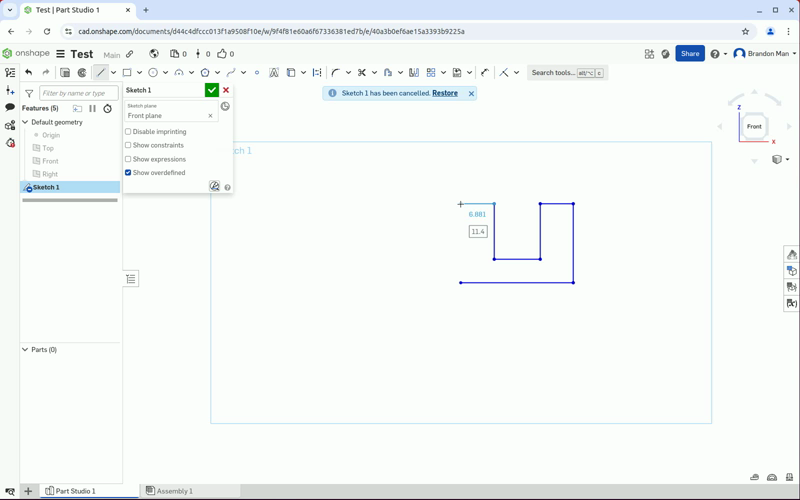
key_down(shift)
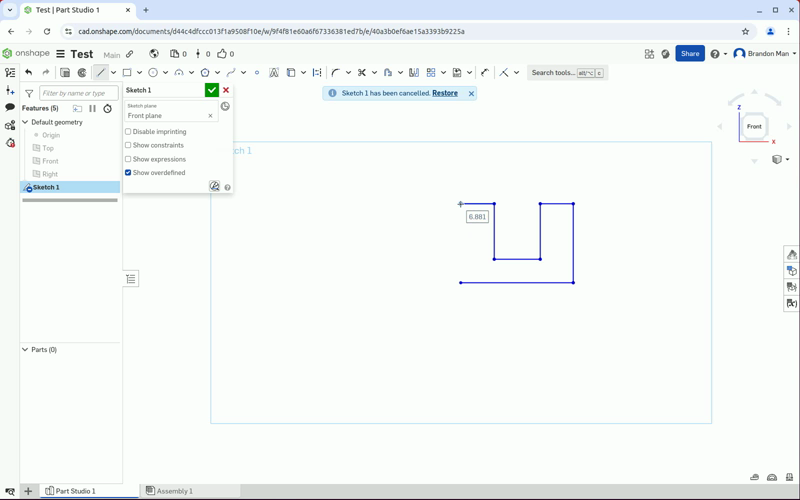
mouse_move(460, 282)
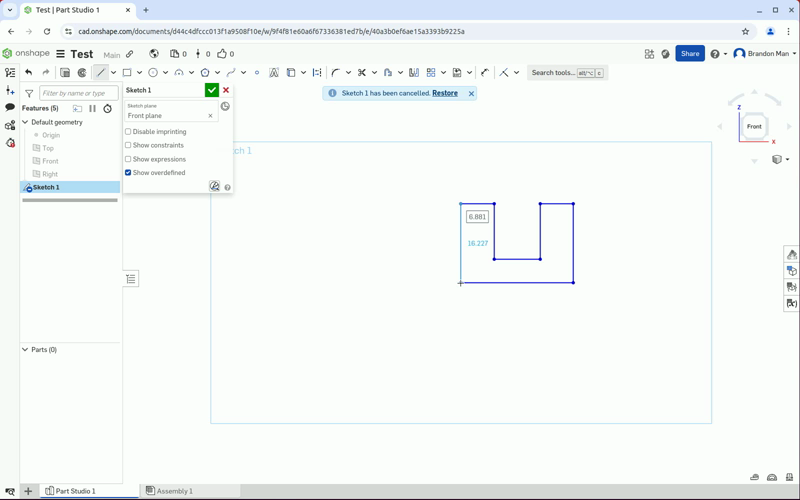
key_up(shift)
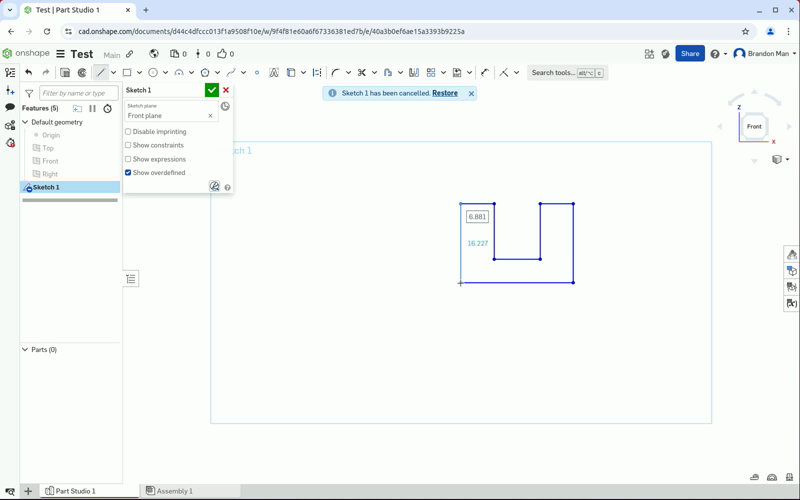
click(460, 282)
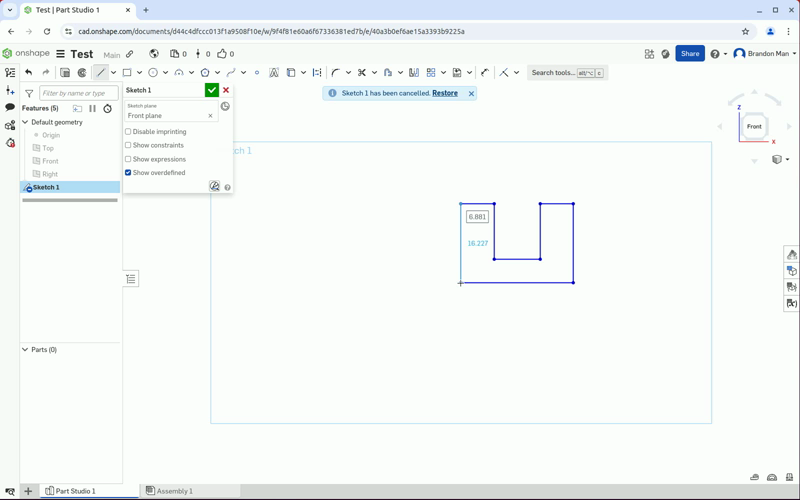
key(esc)
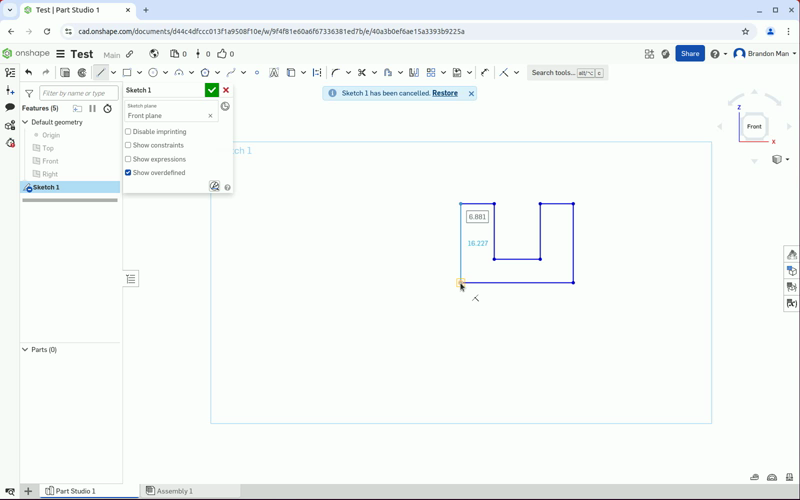
mouse_move(466, 247)
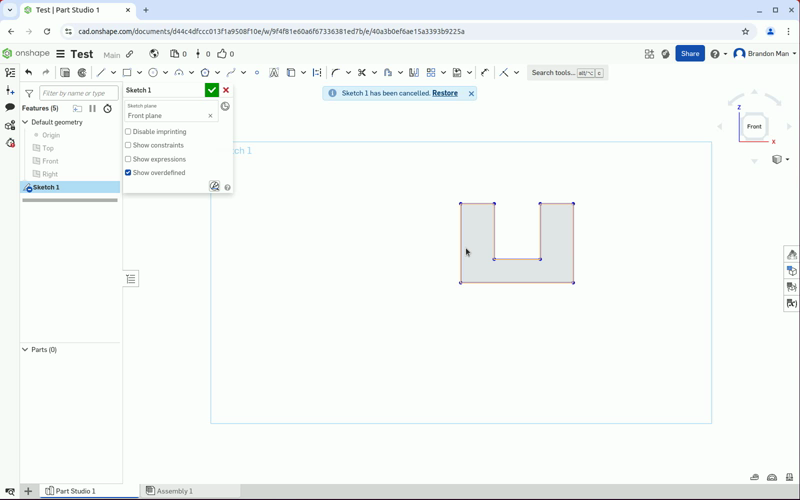
click(466, 247)
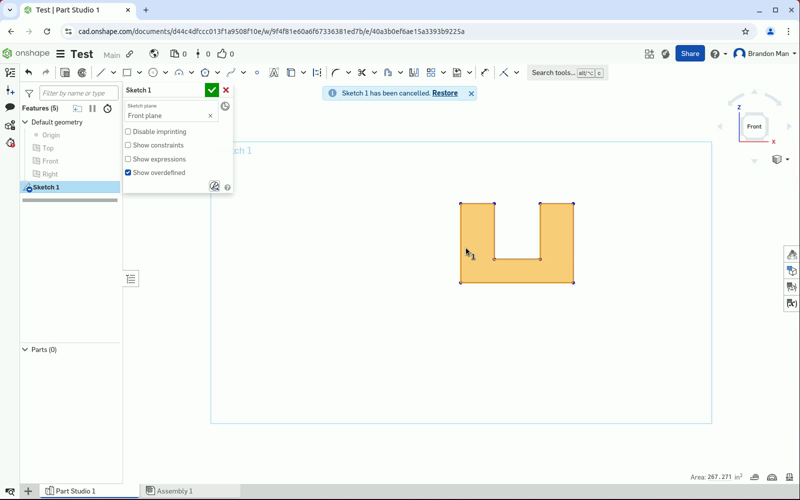
mouse_move(73, 352)
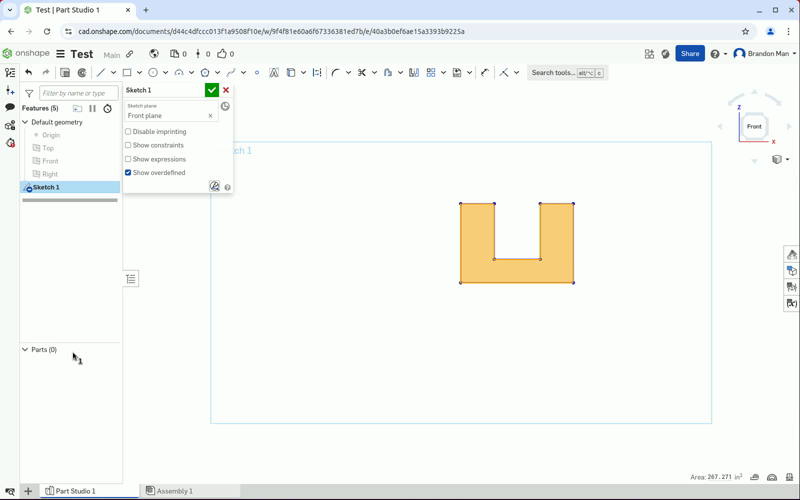
key(shift+y)
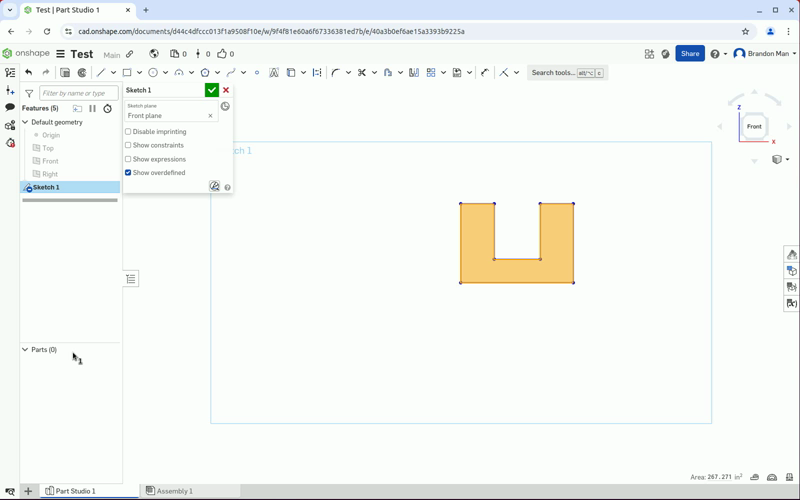
key(shift+e)
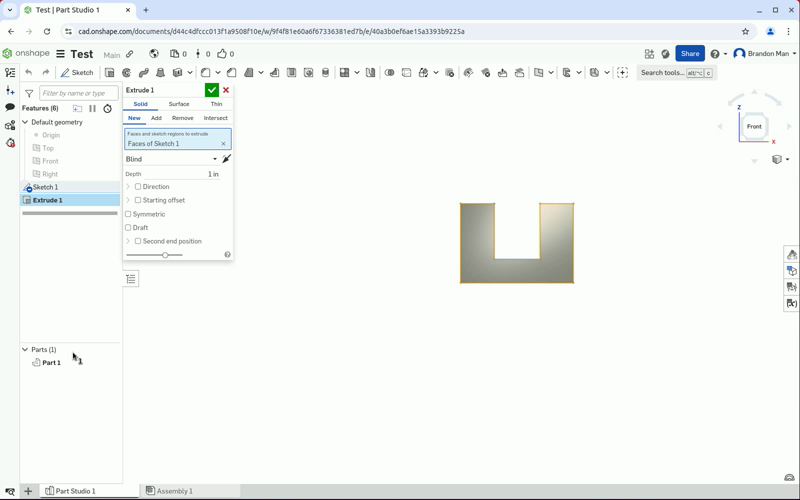
mouse_move(143, 106)
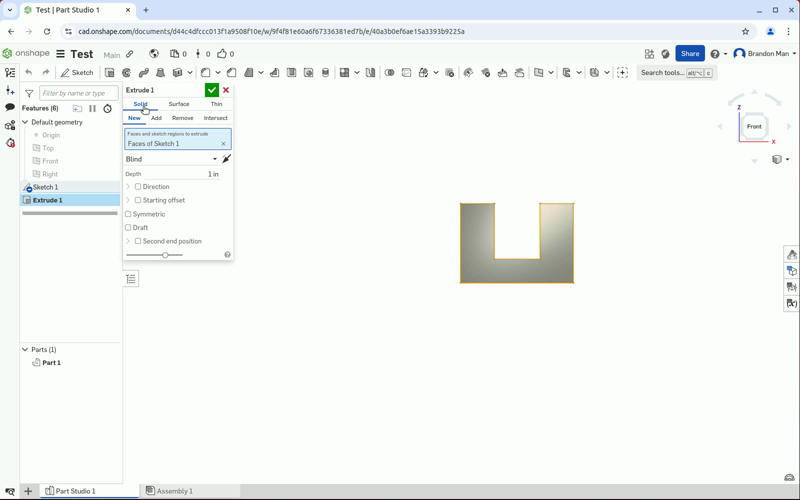
click(143, 106)
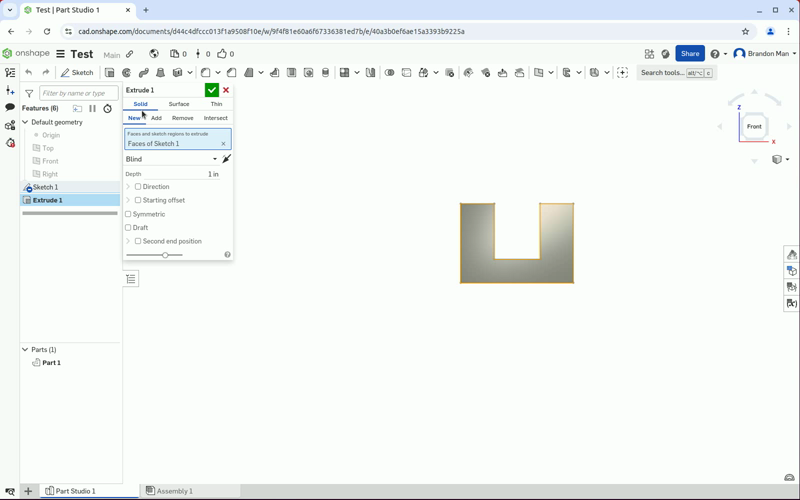
mouse_move(137, 120)
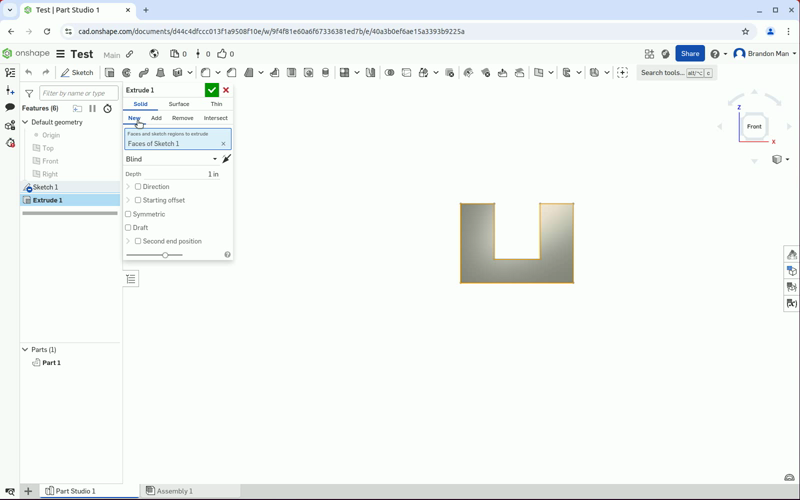
click(137, 120)
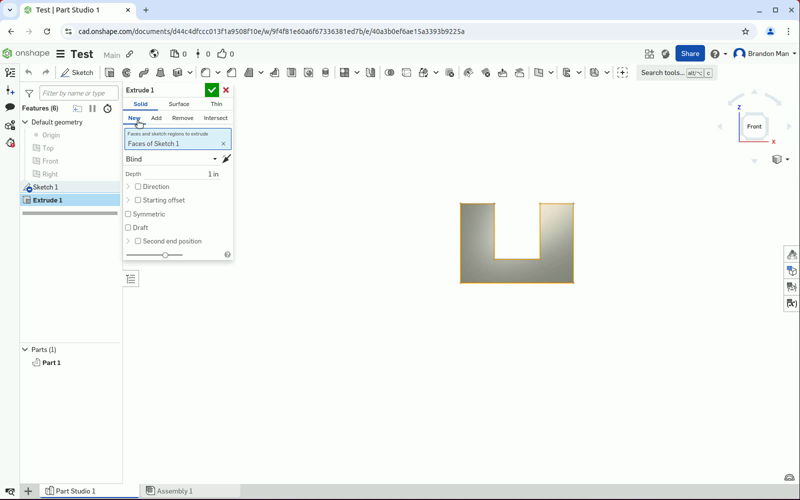
key(tab, 4)
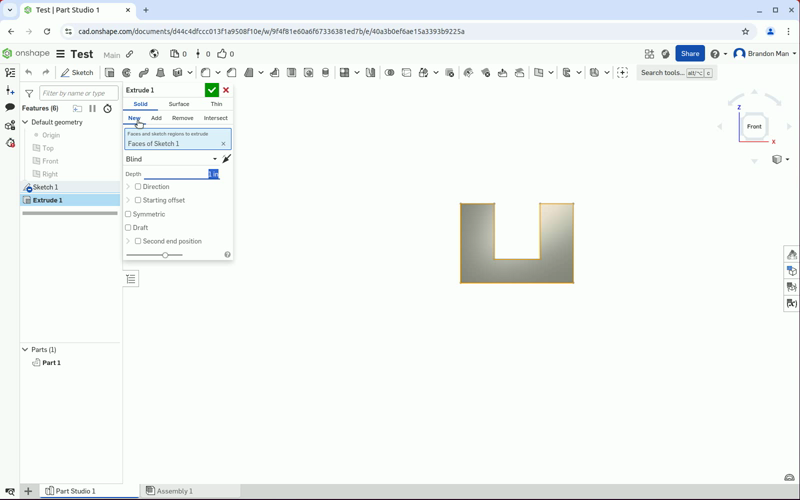
text(12.758)
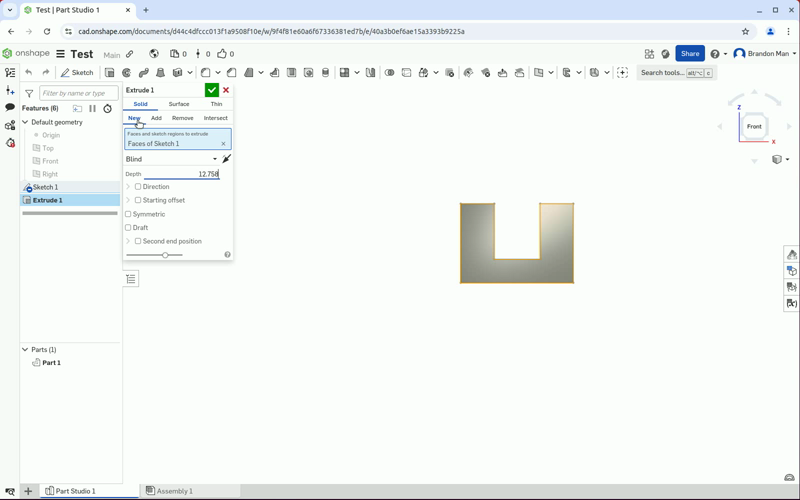
key(enter)
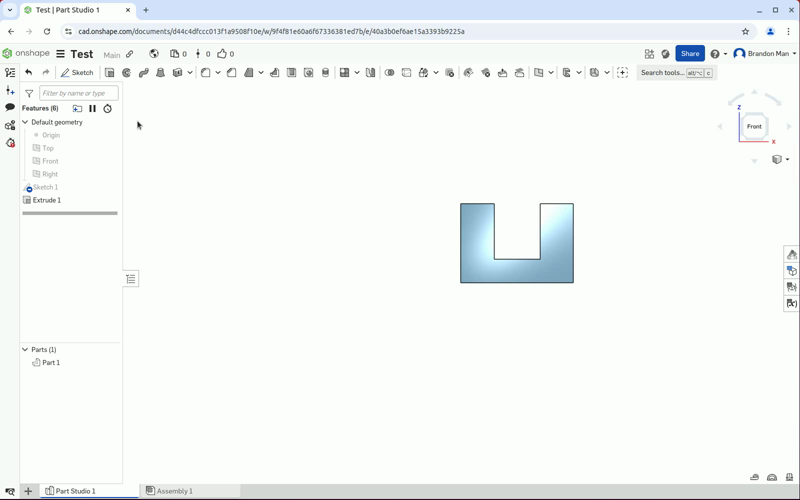
key(shift+h)
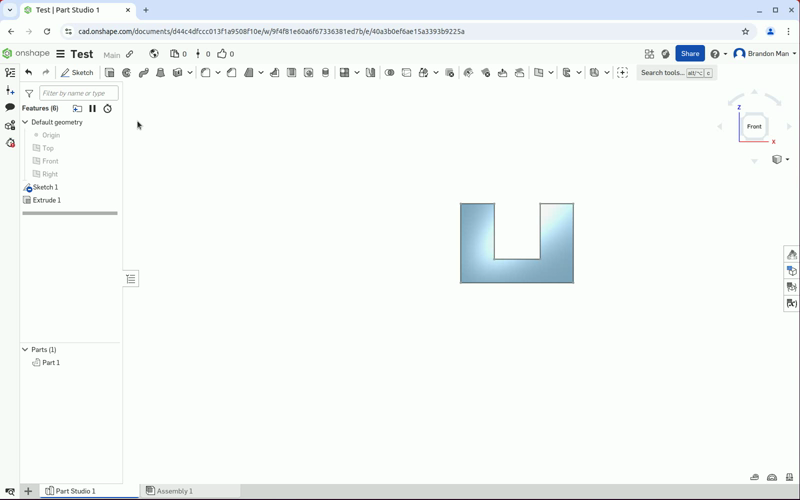
key(shift+h)
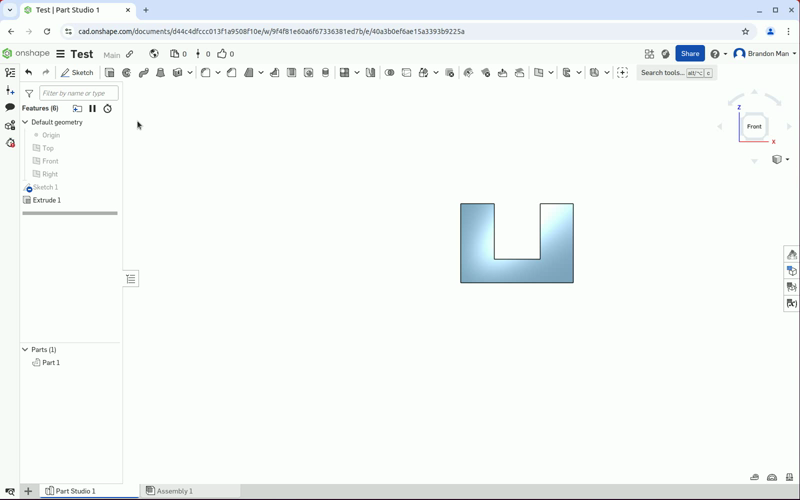
mouse_move(73, 189)
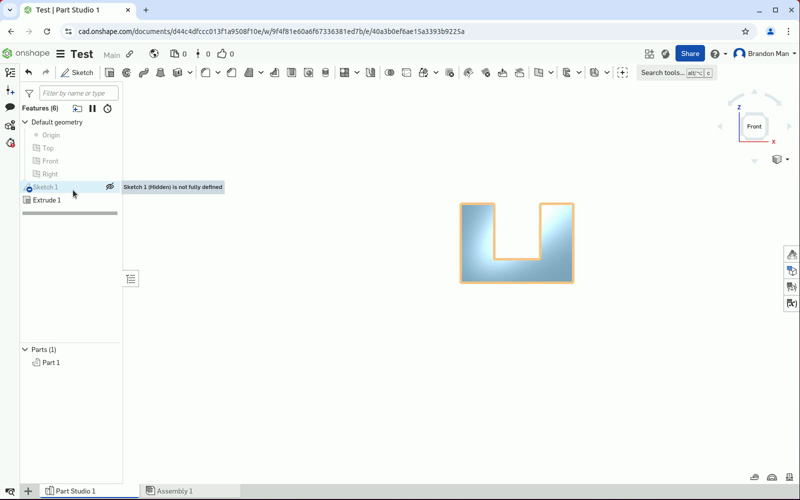
click(73, 189)
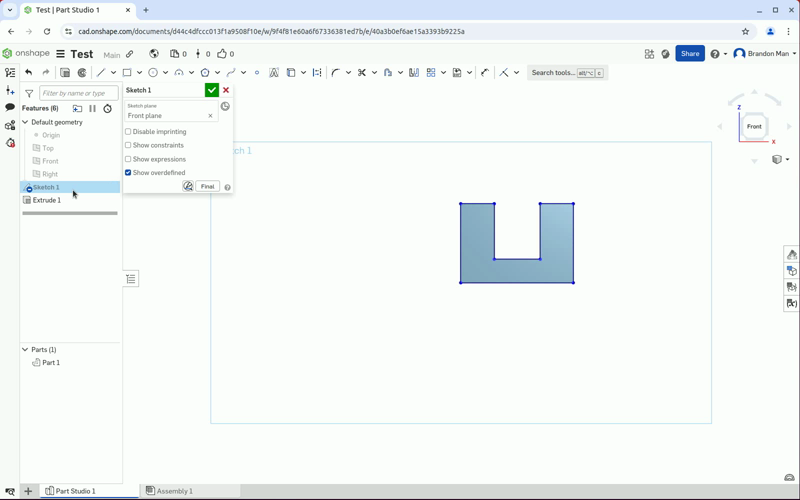
mouse_move(229, 92)
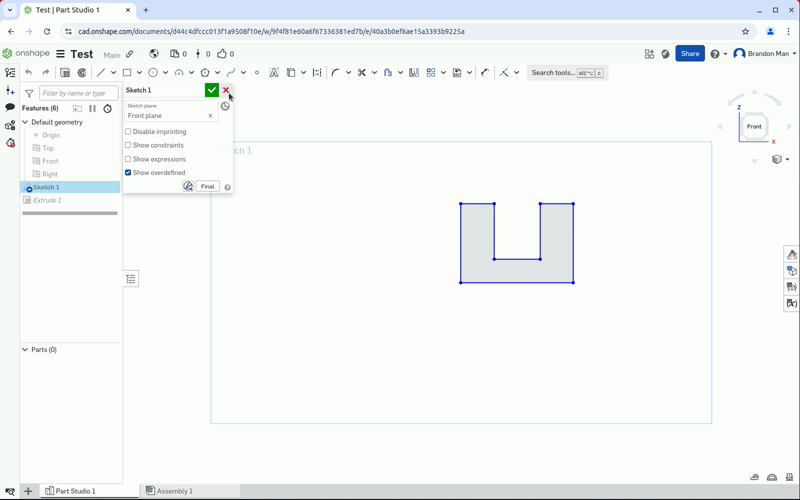
click(229, 92)
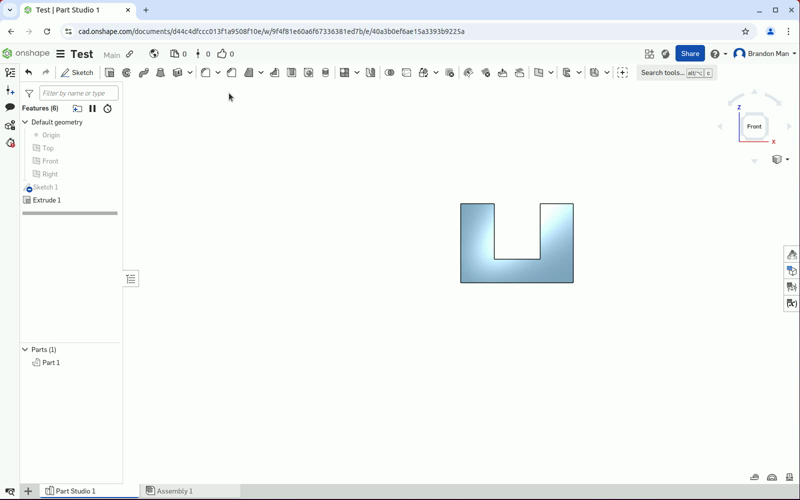
mouse_move(73, 352)
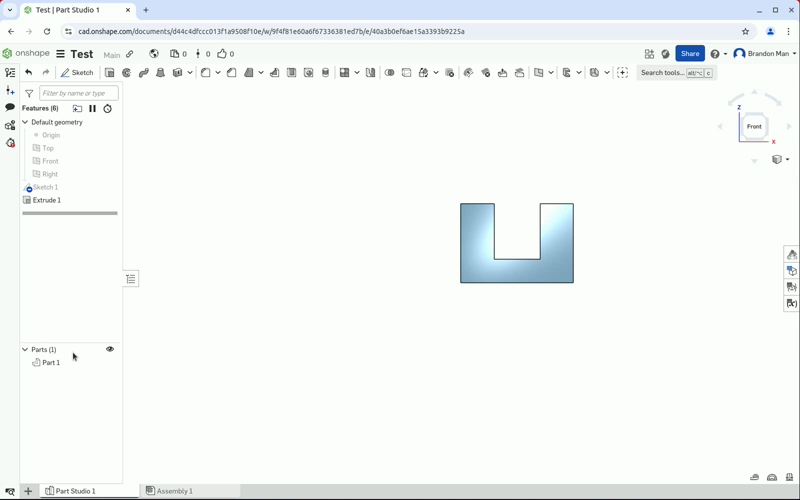
key(y)
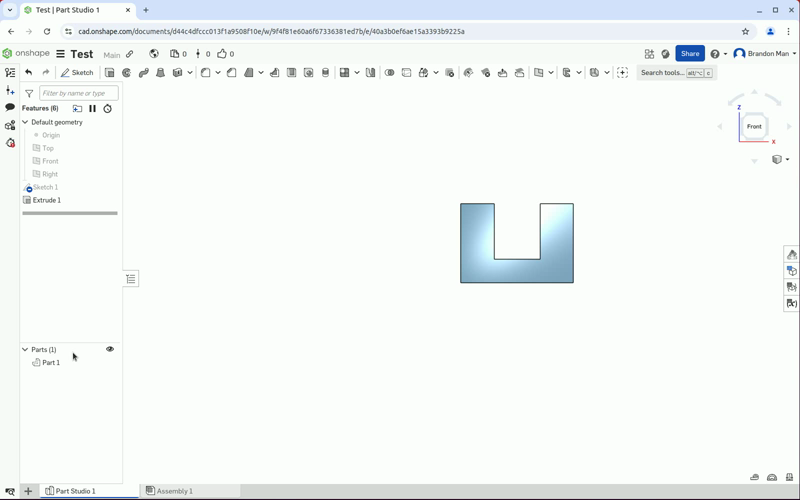
key(shift+p)
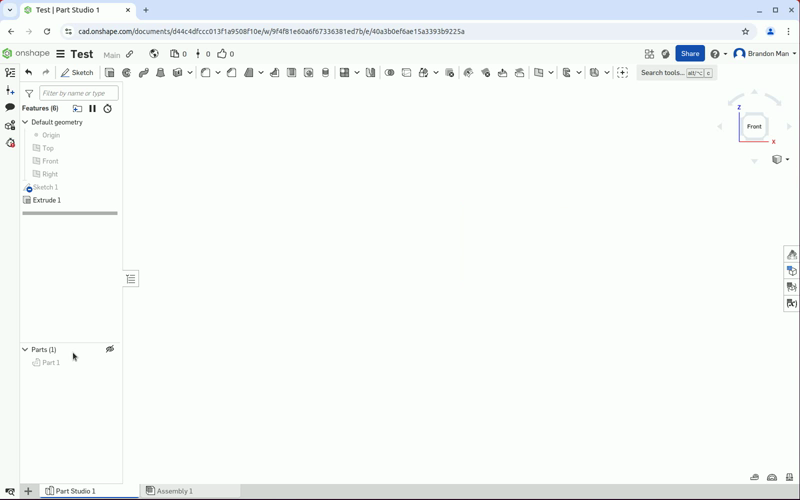
key(space)
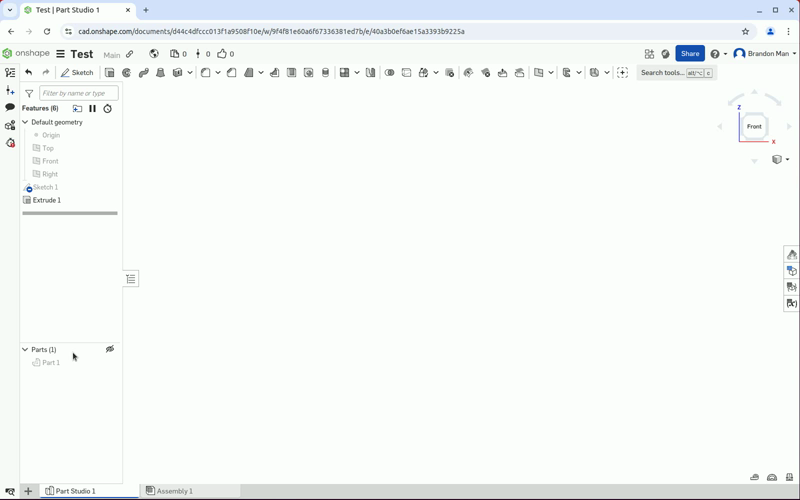
key_down(shift)
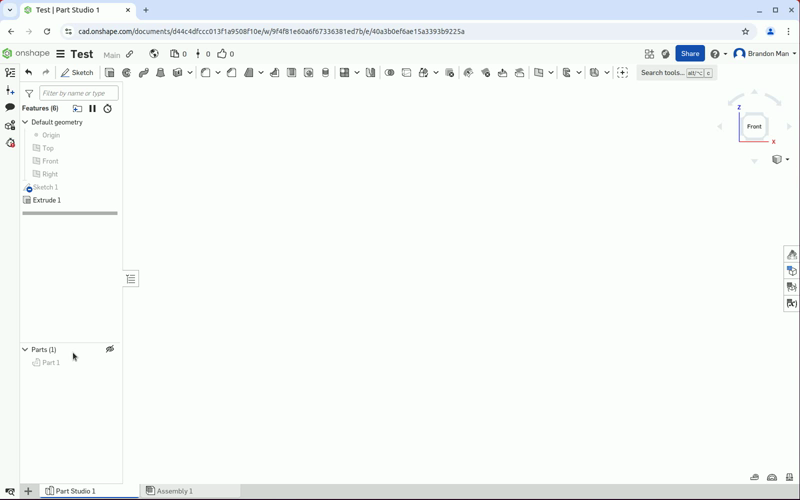
key(down)
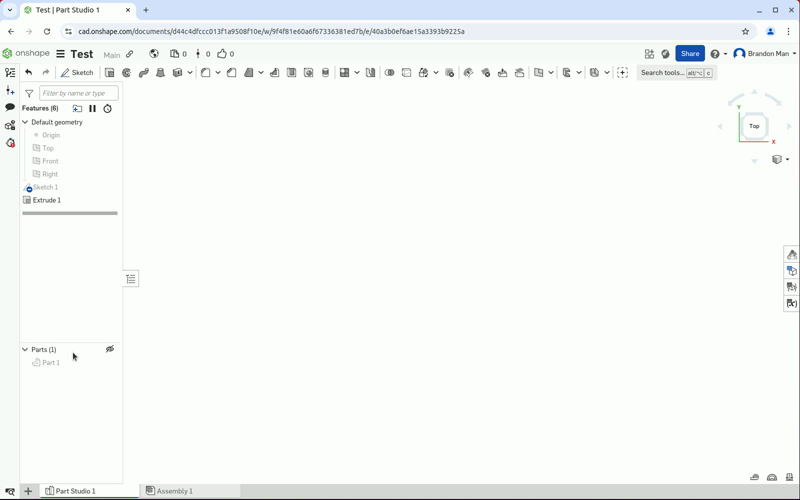
key_up(shift)
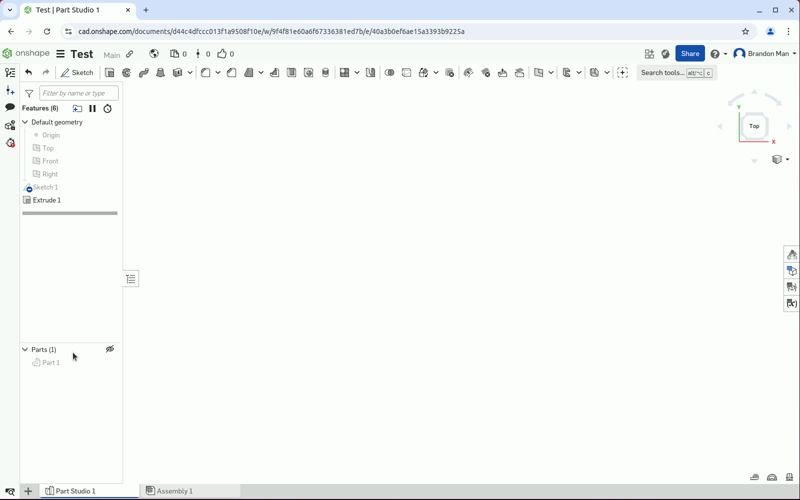
mouse_move(73, 352)
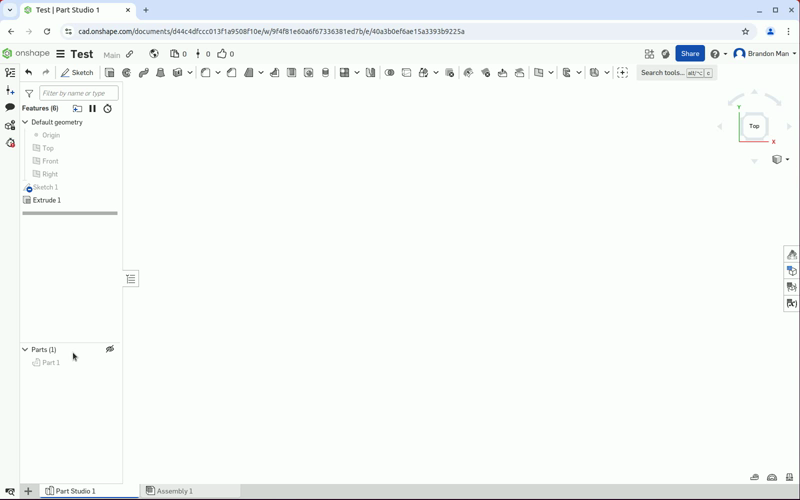
key(shift+y)
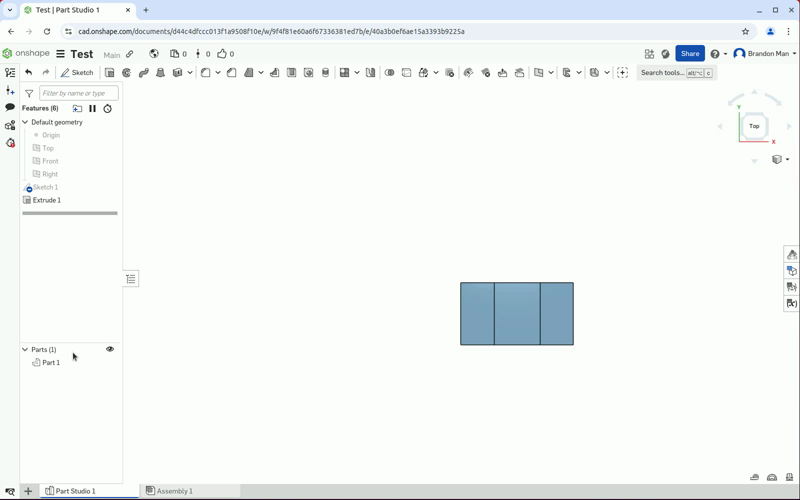
mouse_move(541, 75)
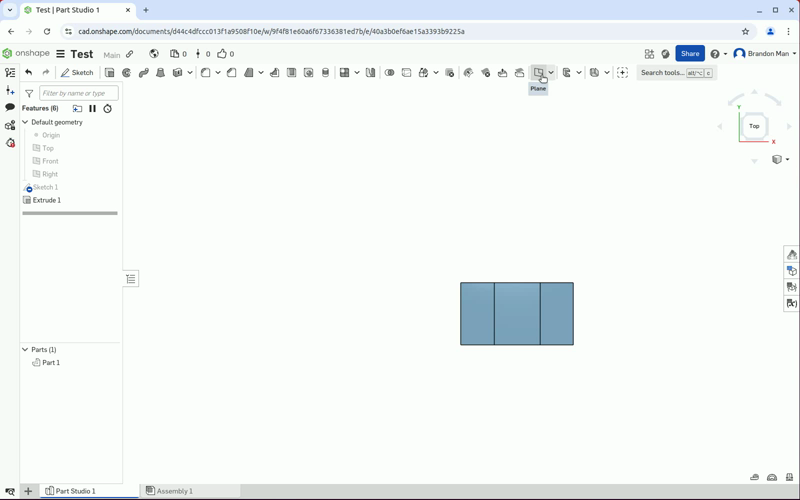
click(541, 75)
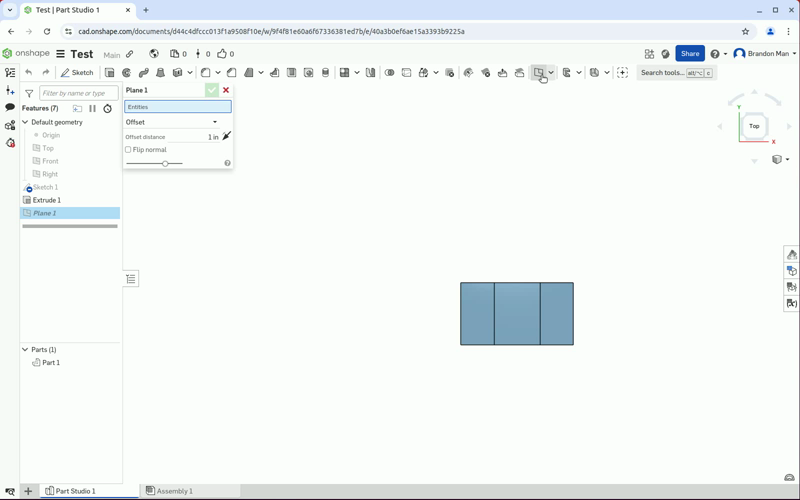
mouse_move(73, 150)
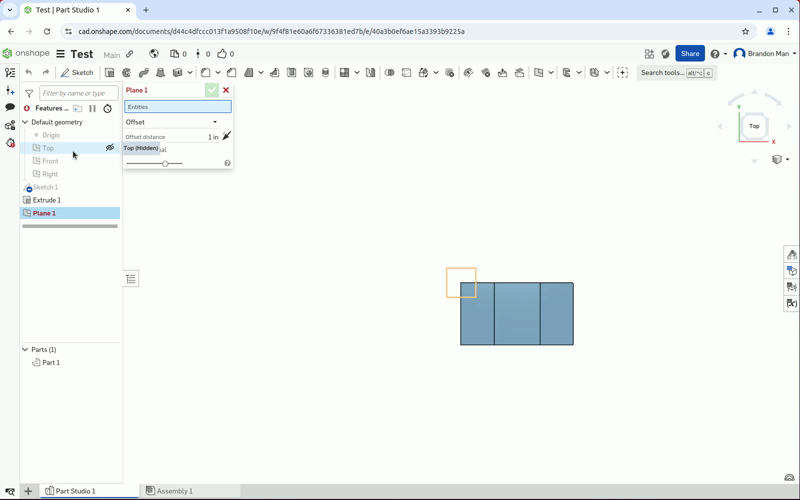
click(73, 150)
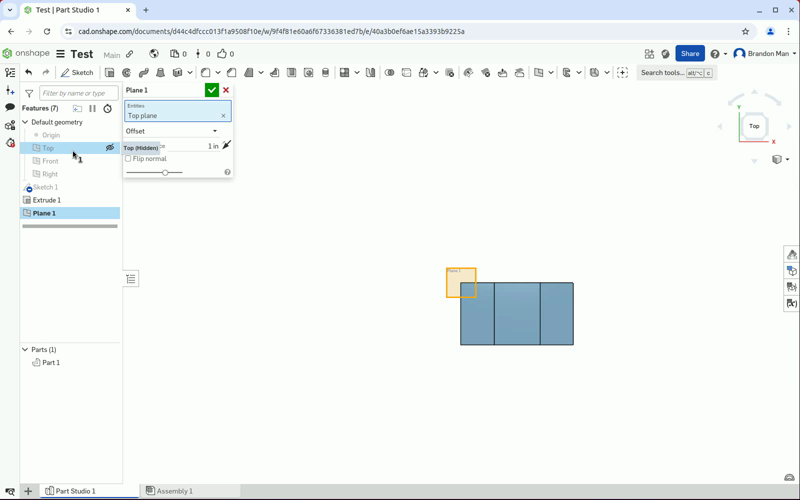
key(tab, 2)
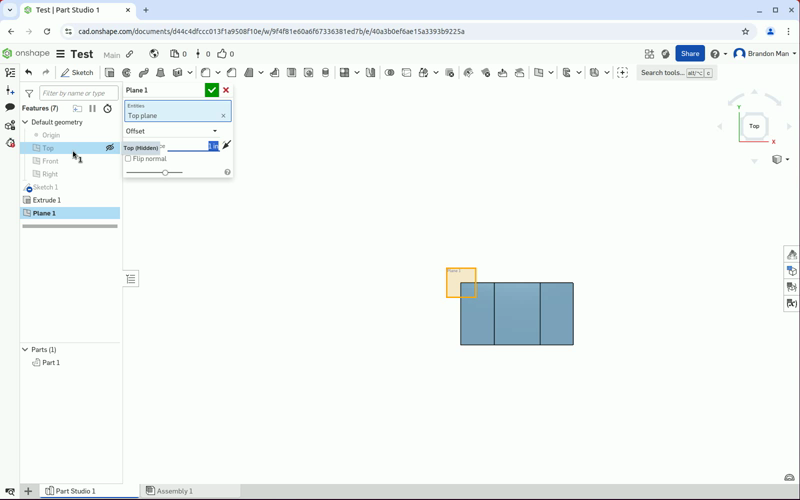
text(16.361)
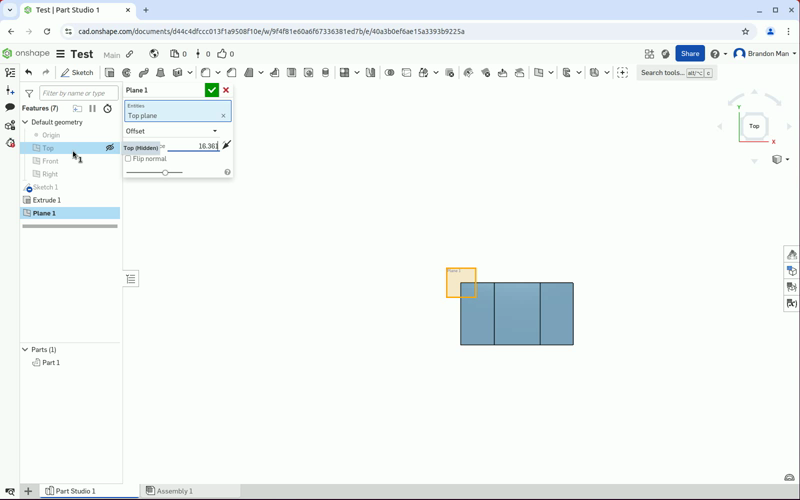
key(enter, 2)
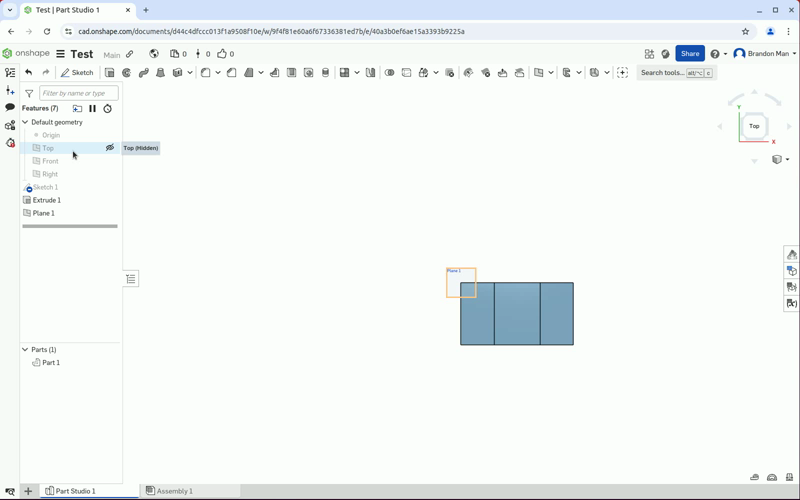
key(shift+s)
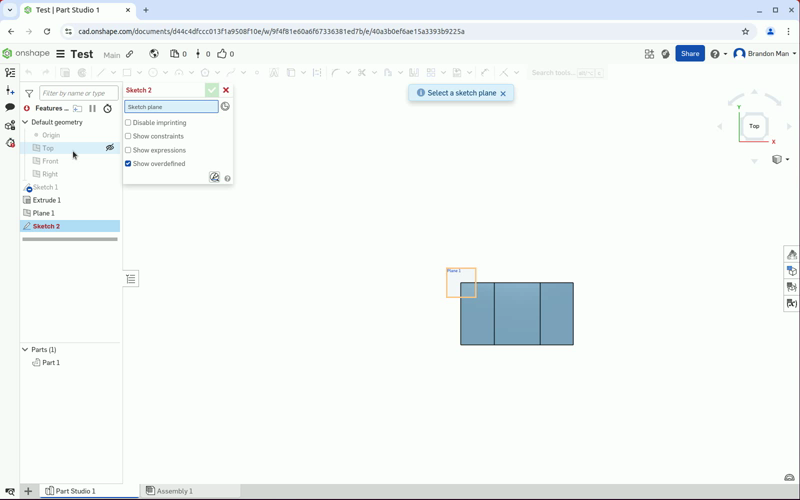
mouse_move(73, 215)
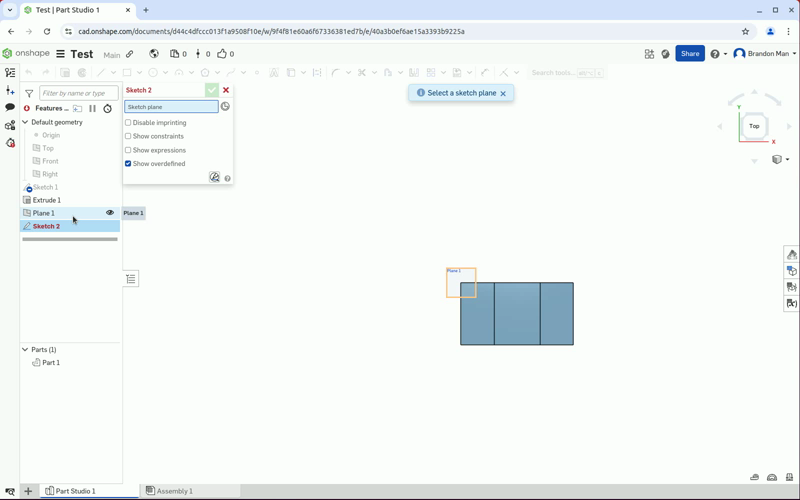
click(73, 215)
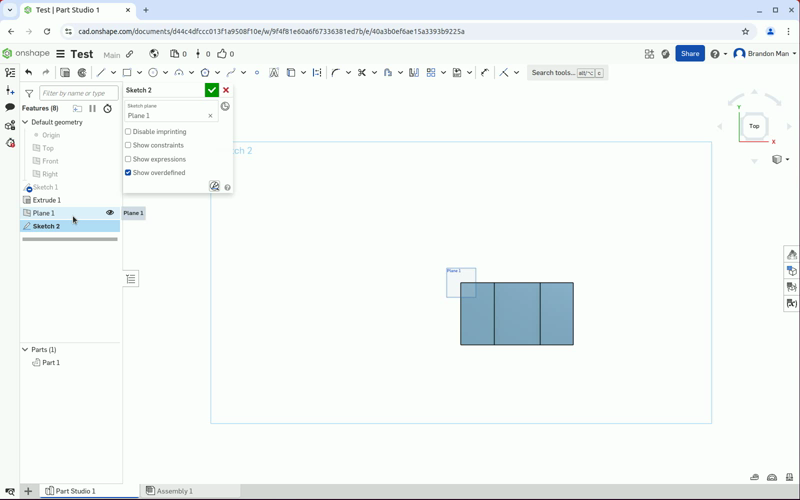
mouse_move(73, 352)
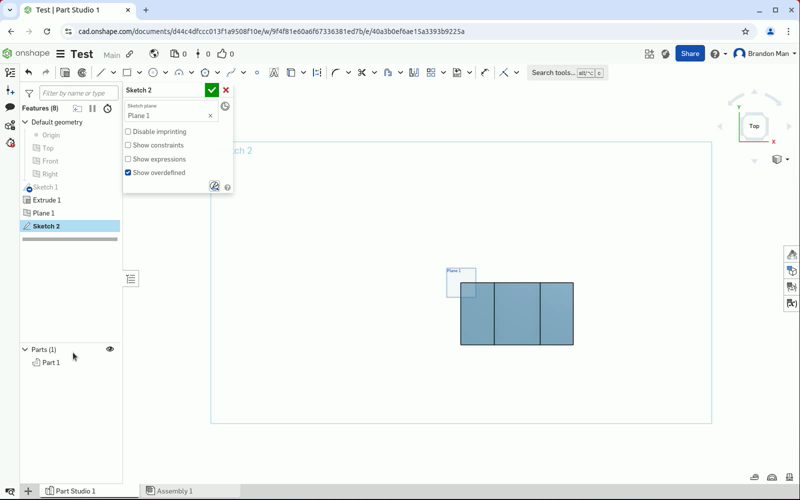
key(y)
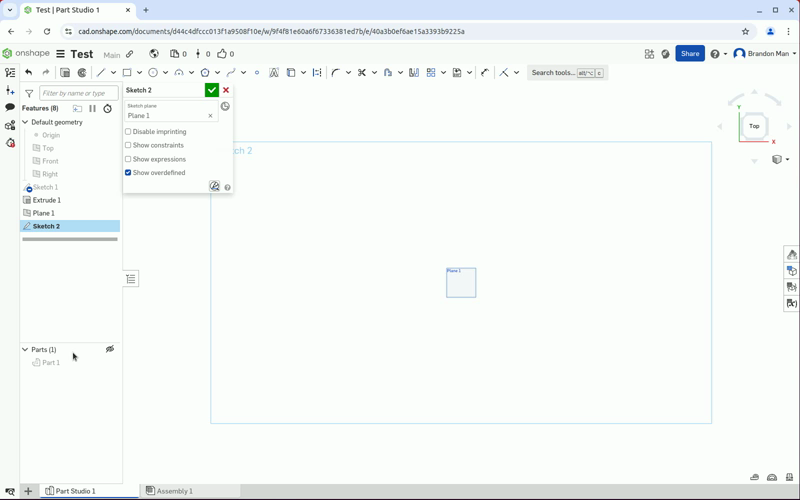
key(l)
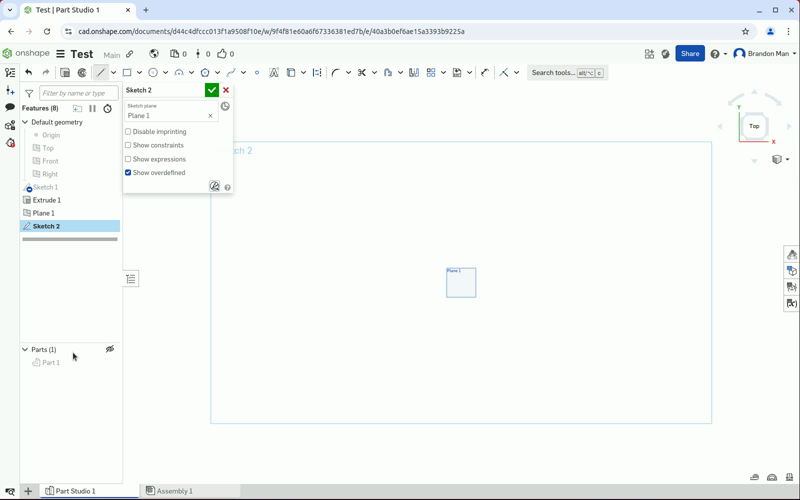
key_down(shift)
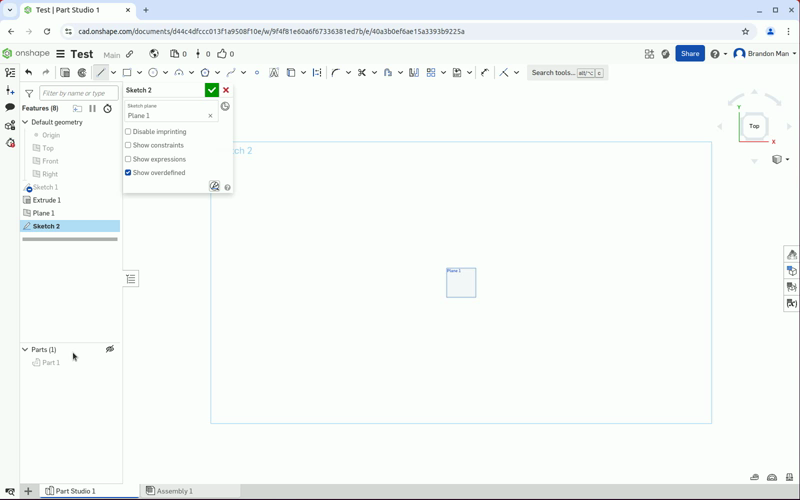
mouse_move(539, 324)
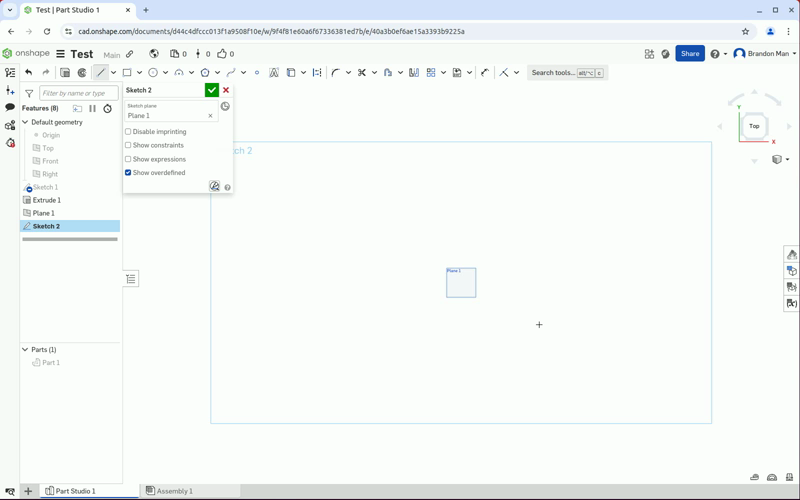
click(539, 324)
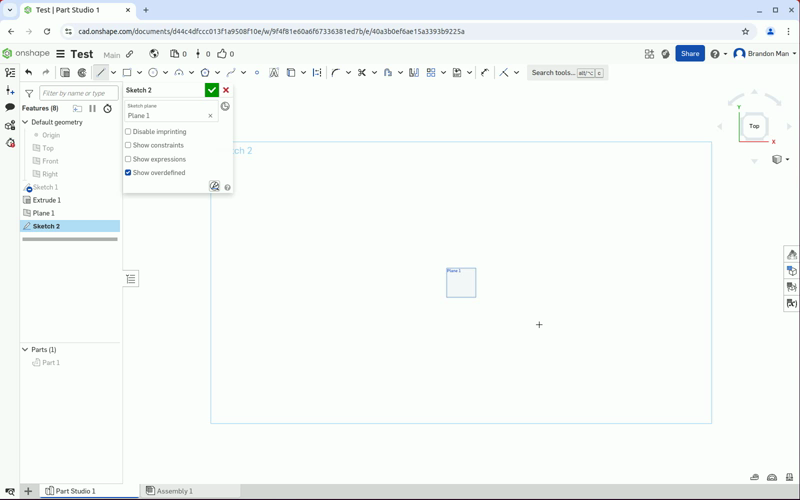
key_up(shift)
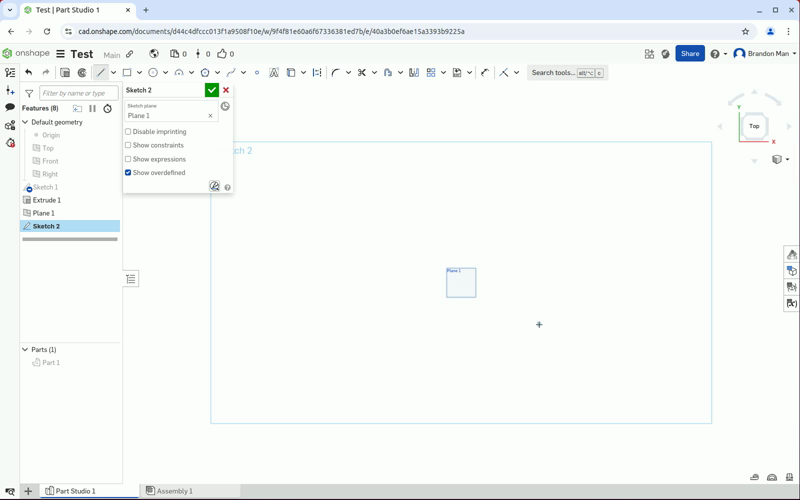
key_down(shift)
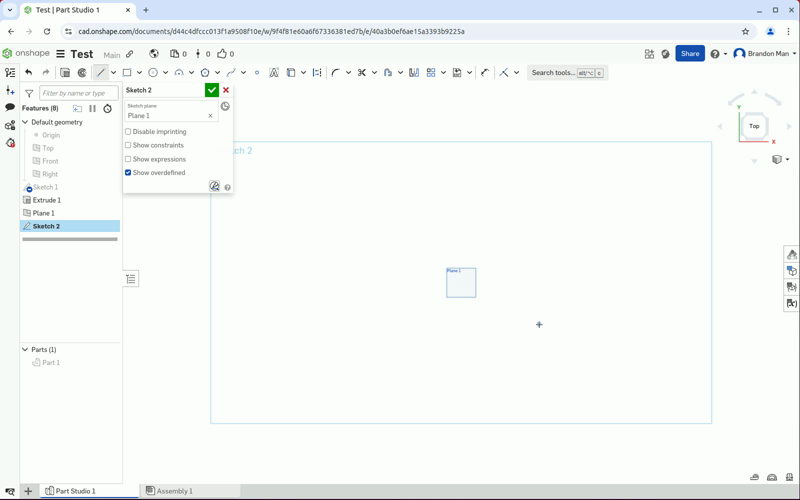
mouse_move(569, 324)
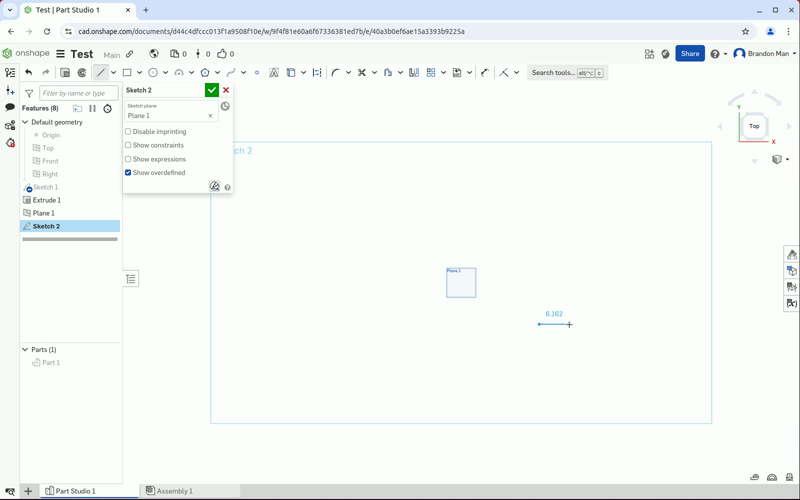
mouse_move(573, 324)
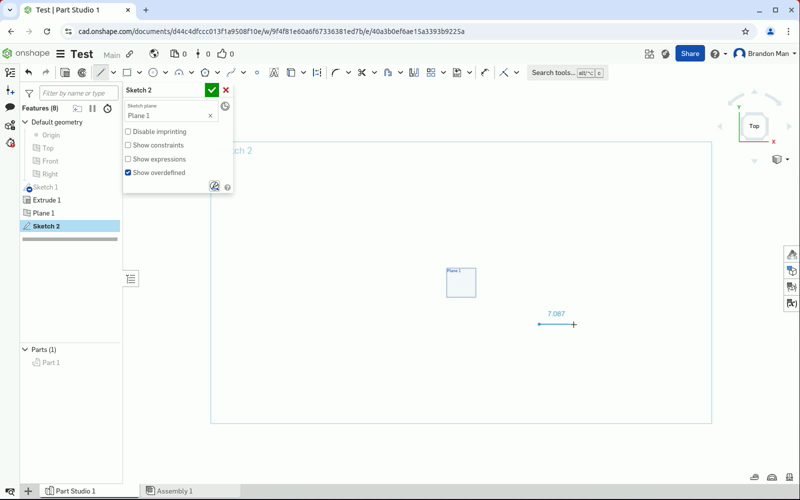
click(573, 324)
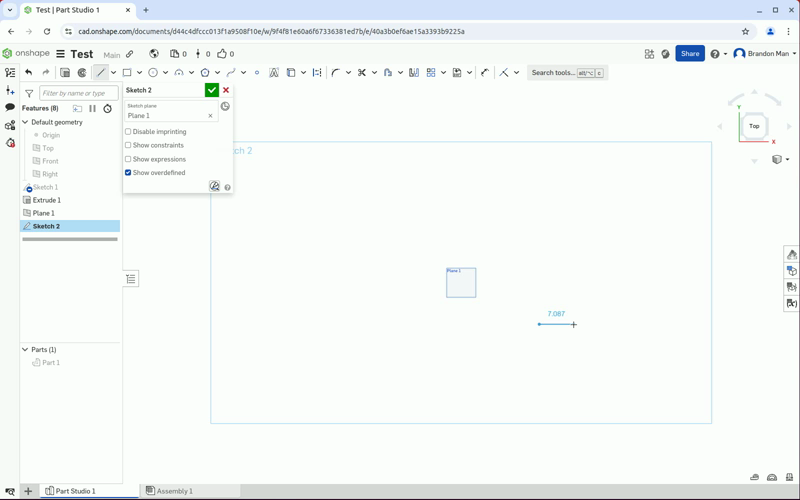
key_up(shift)
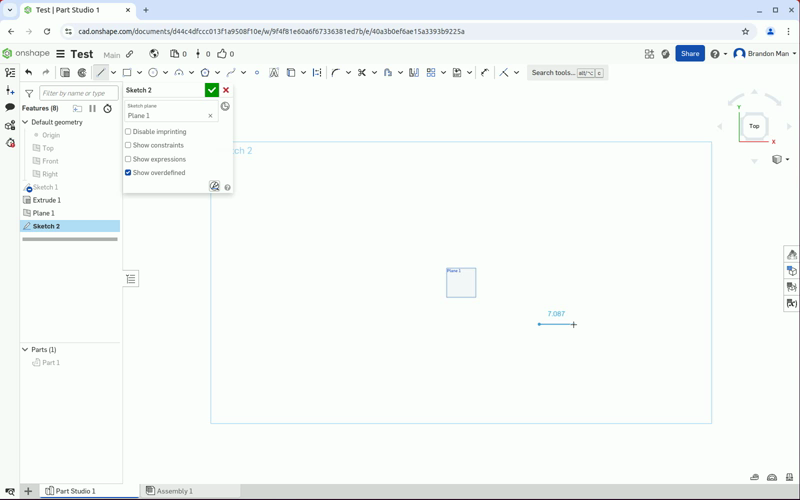
key_down(shift)
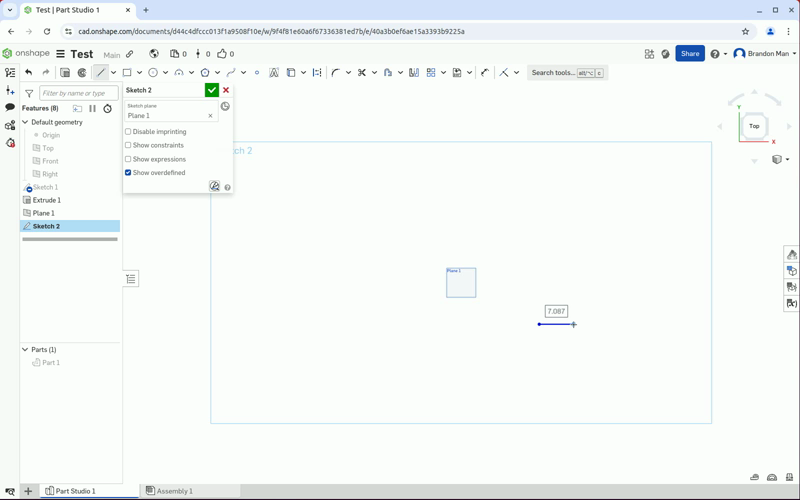
mouse_move(589, 324)
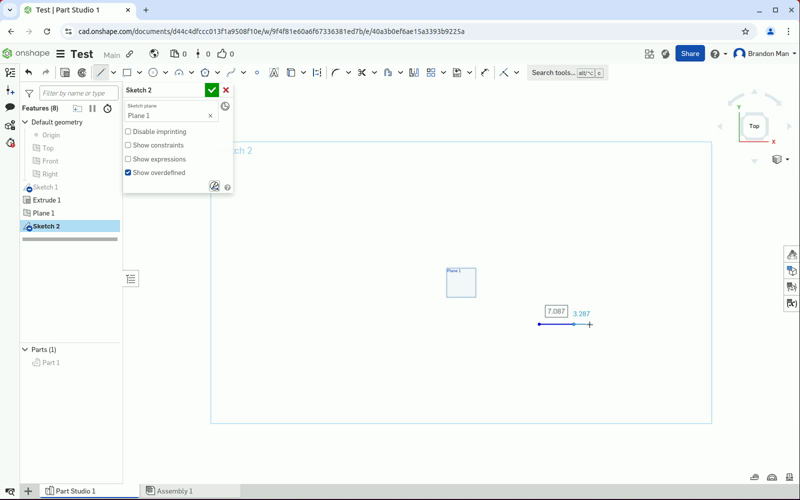
mouse_move(573, 300)
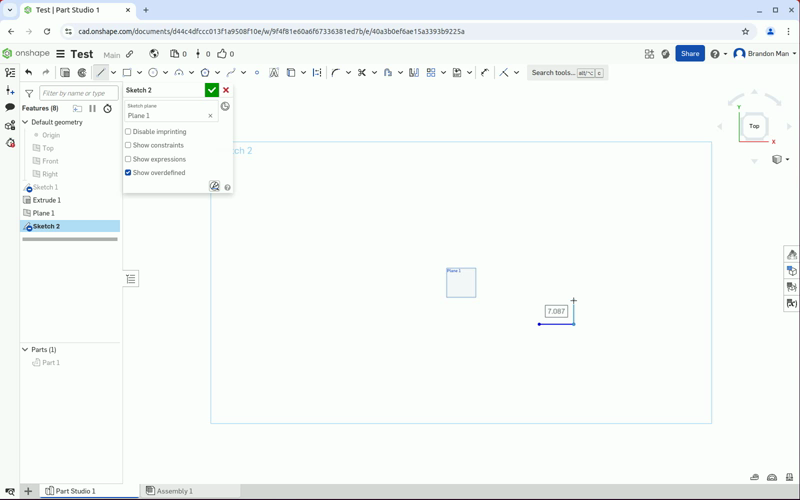
click(573, 300)
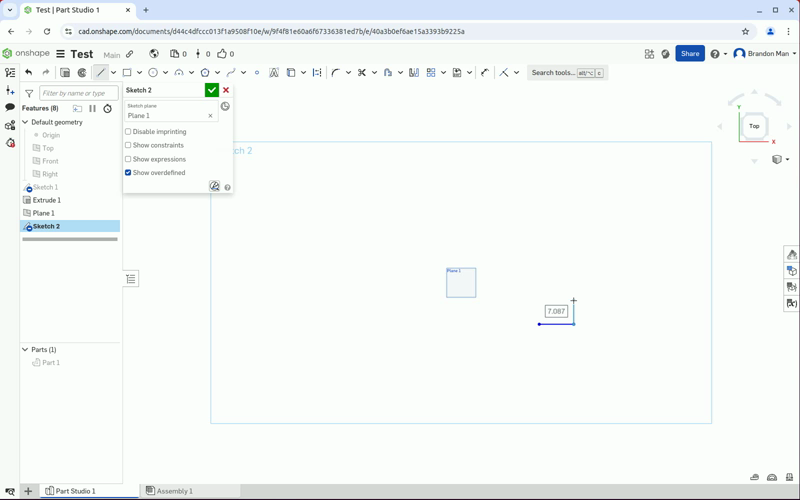
key_up(shift)
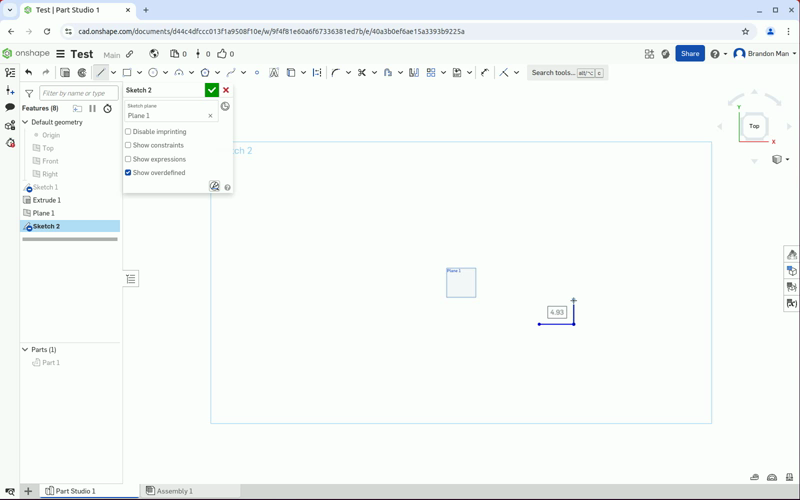
key_down(shift)
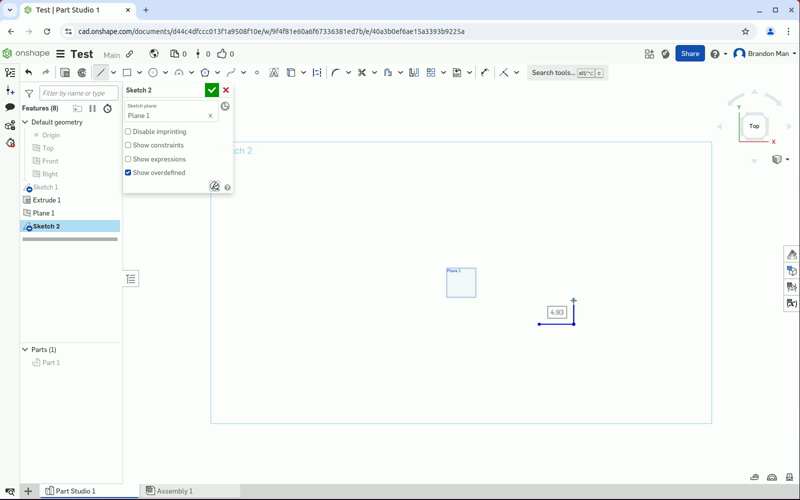
mouse_move(589, 300)
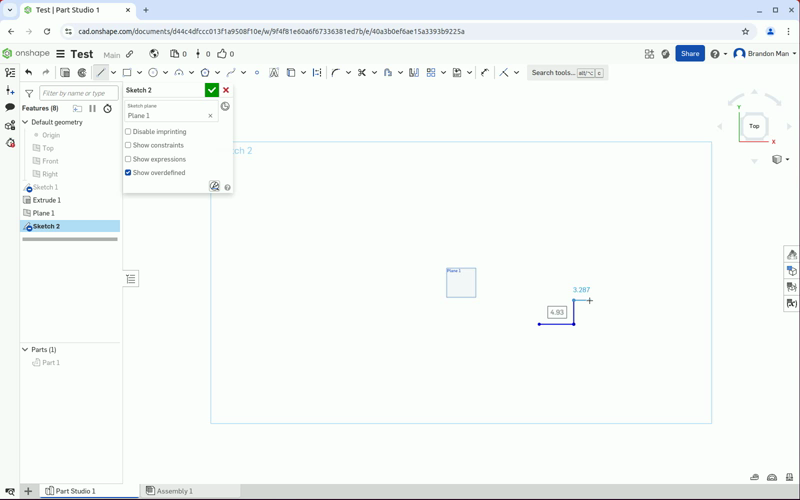
mouse_move(539, 300)
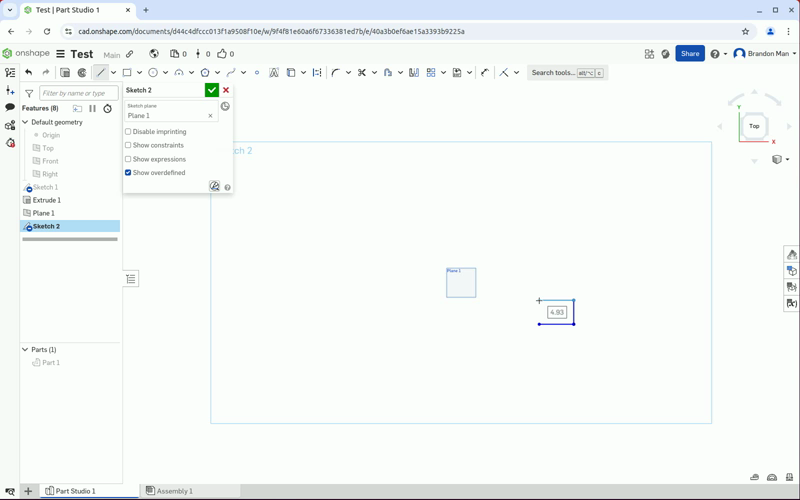
click(539, 300)
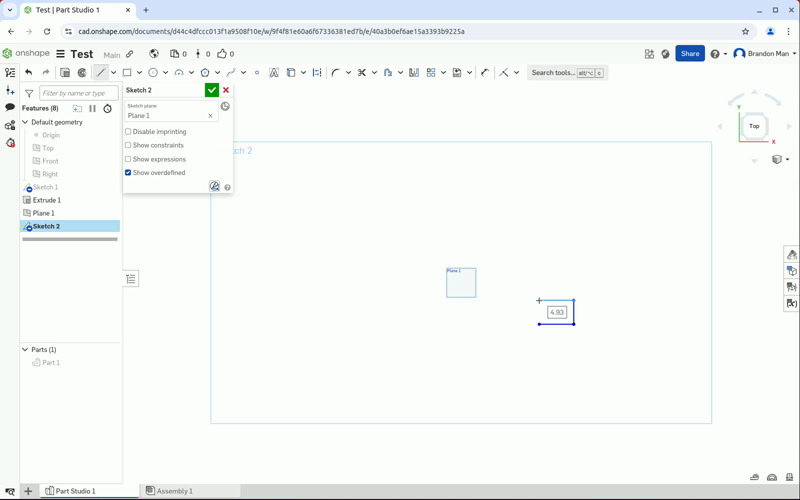
key_up(shift)
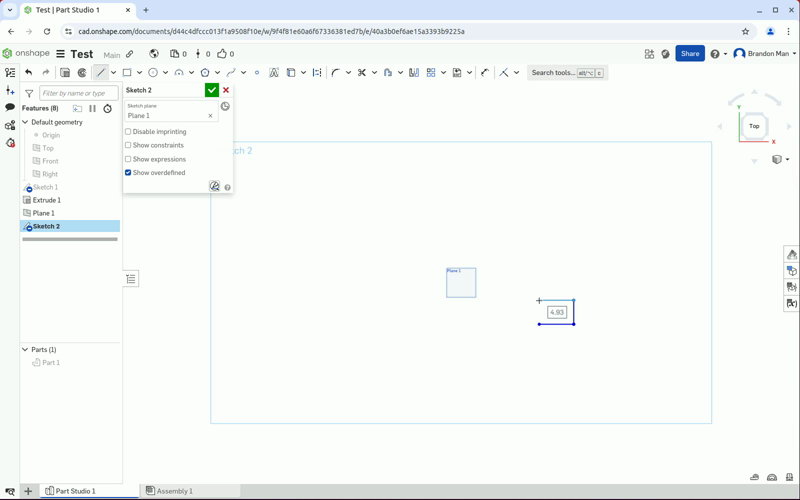
mouse_move(569, 300)
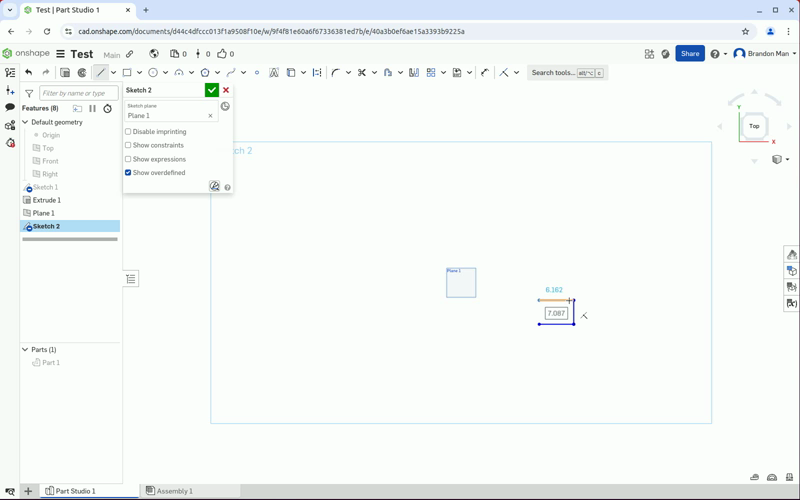
key_down(shift)
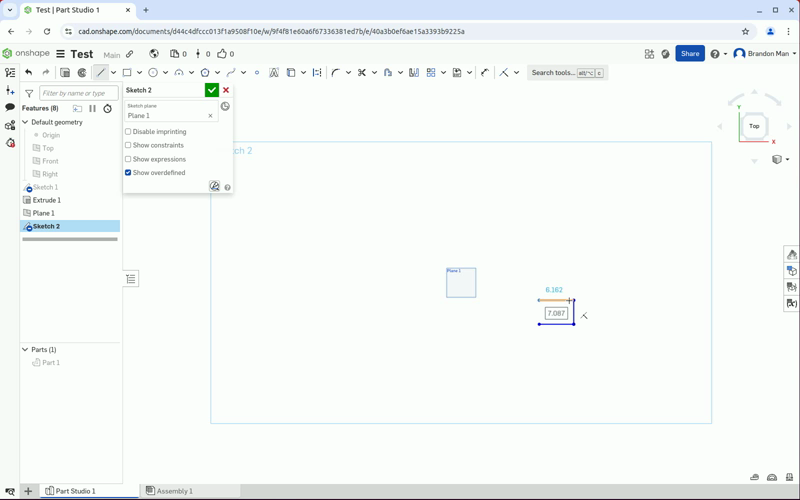
mouse_move(539, 324)
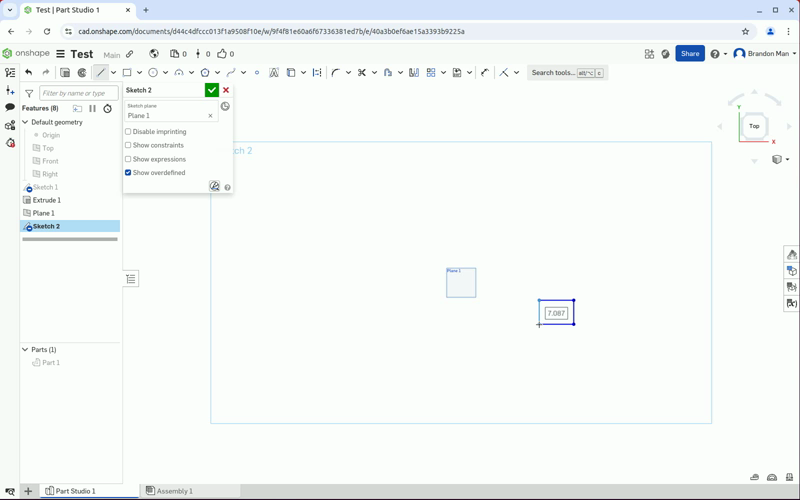
key_up(shift)
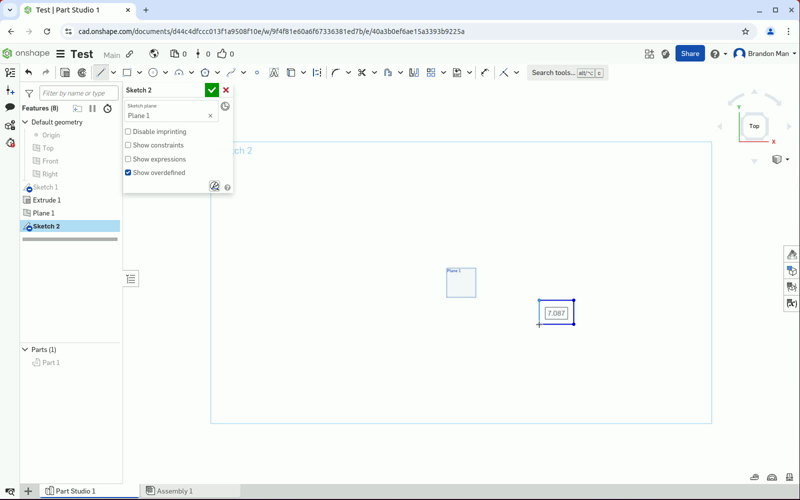
click(539, 324)
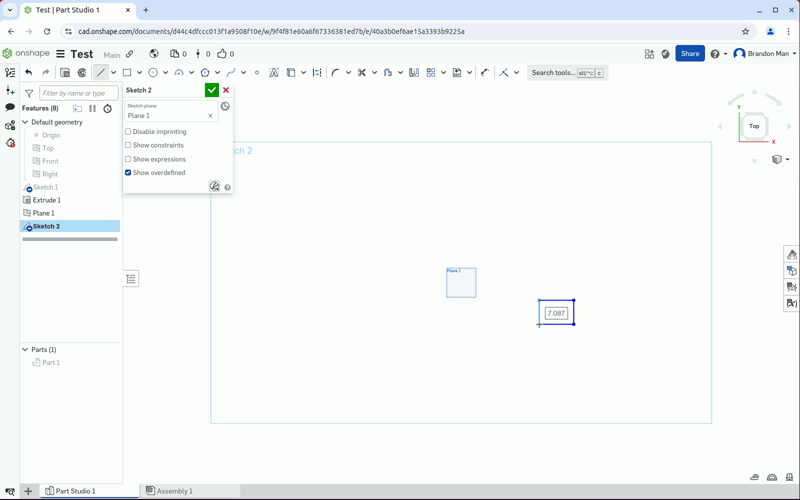
key(esc)
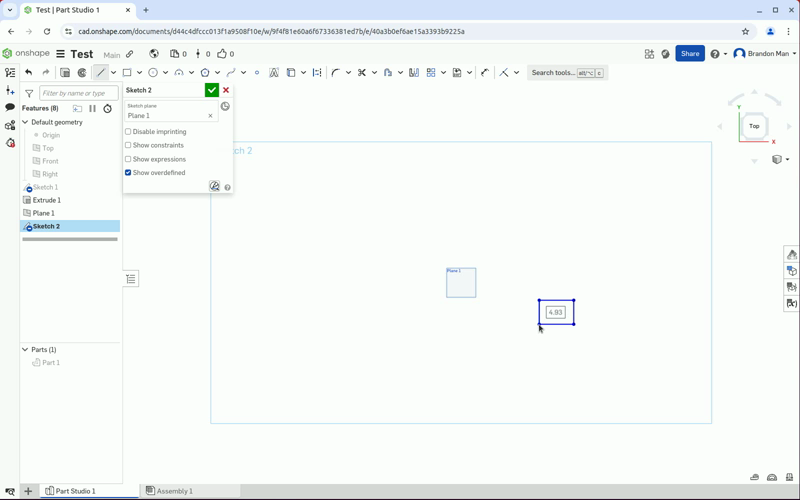
mouse_move(552, 307)
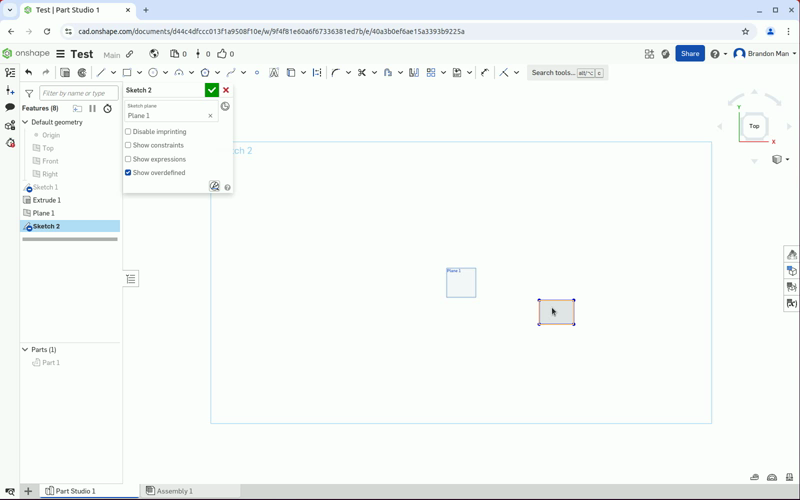
scroll(6)
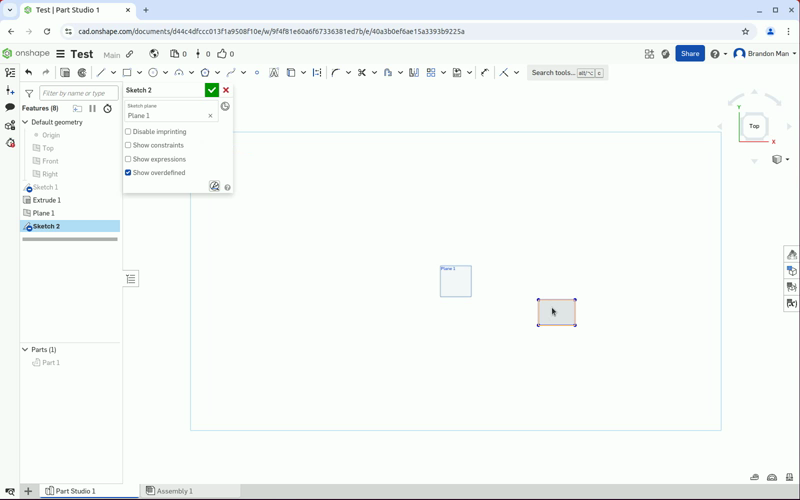
scroll(6)
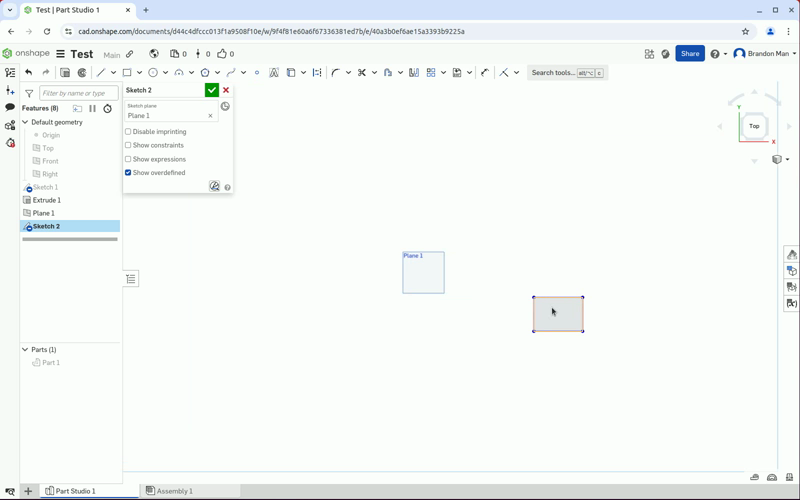
scroll(6)
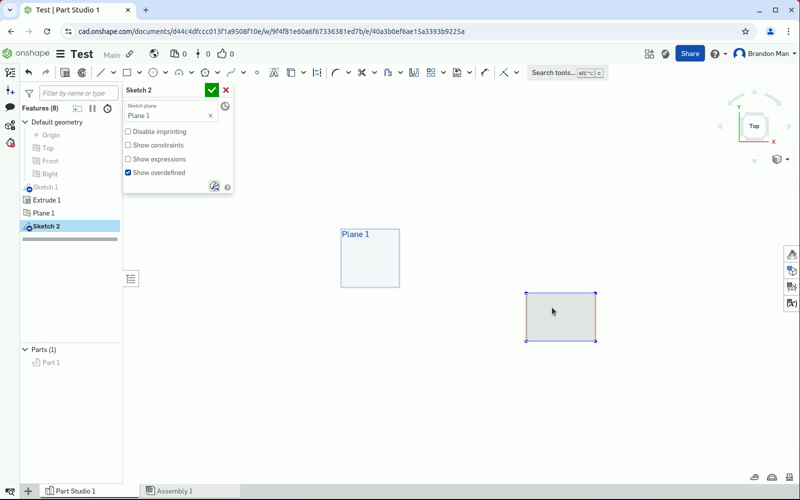
scroll(6)
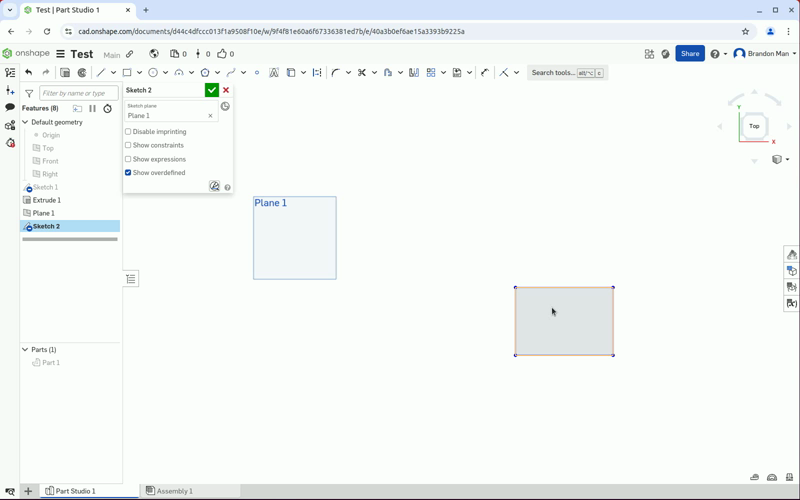
scroll(6)
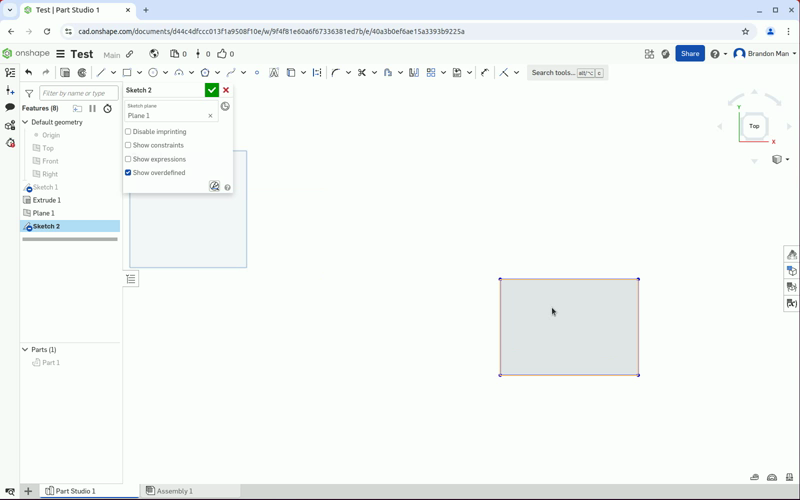
scroll(6)
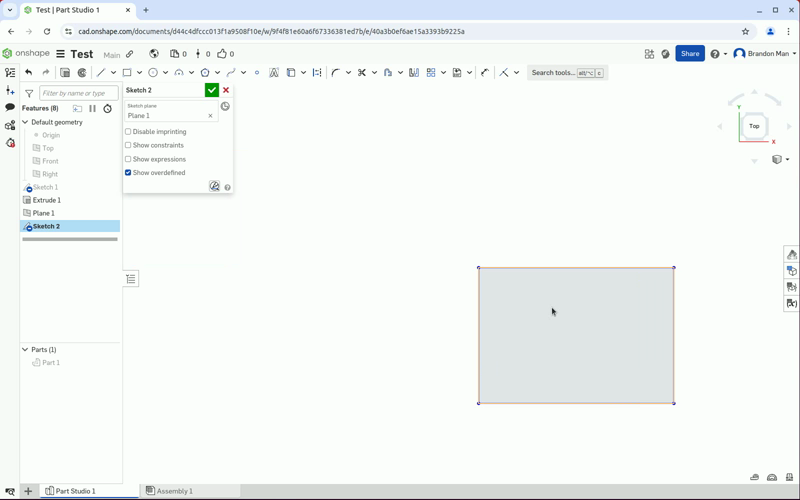
scroll(6)
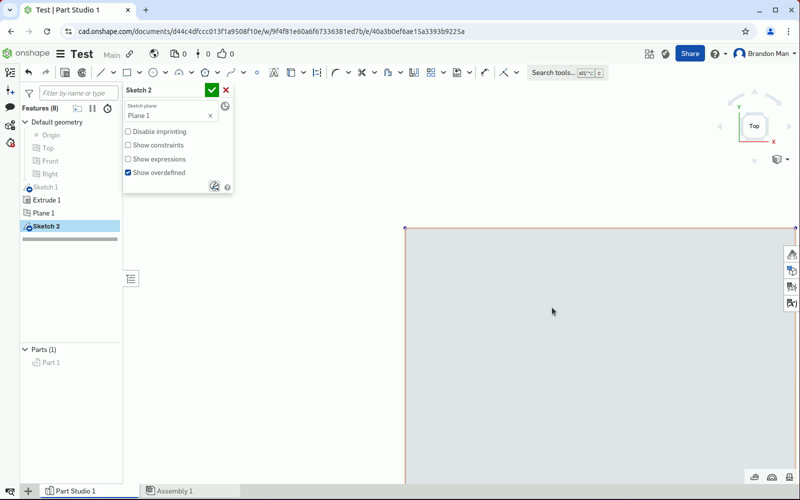
click(552, 307)
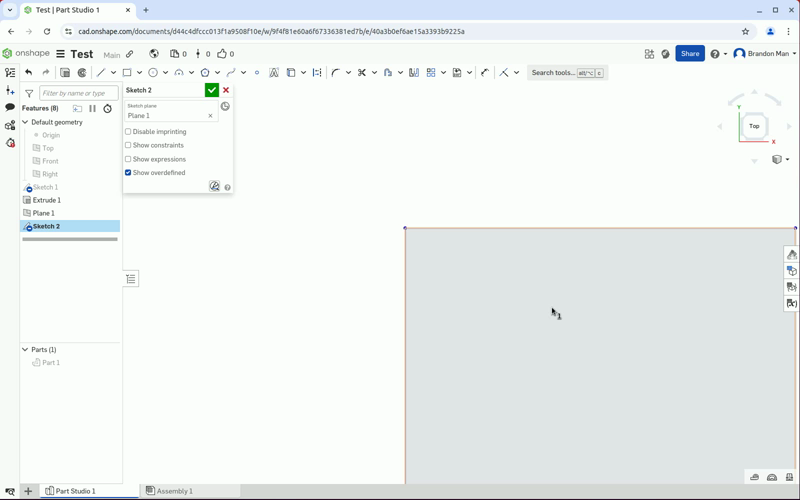
scroll(-6)
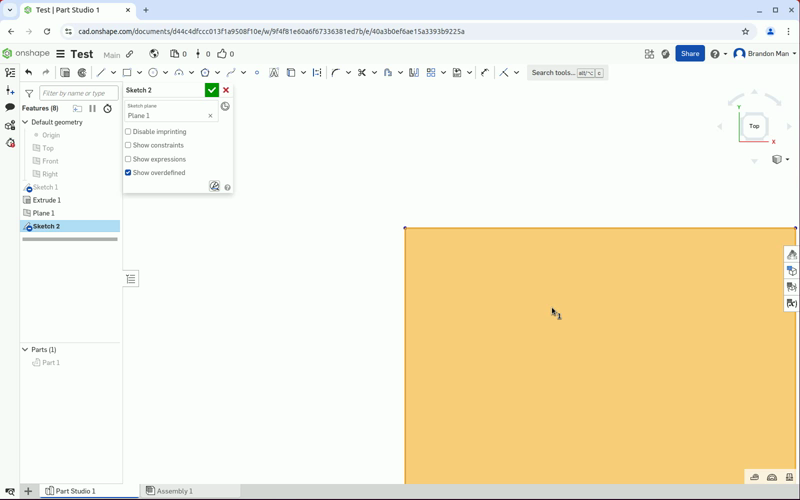
scroll(-6)
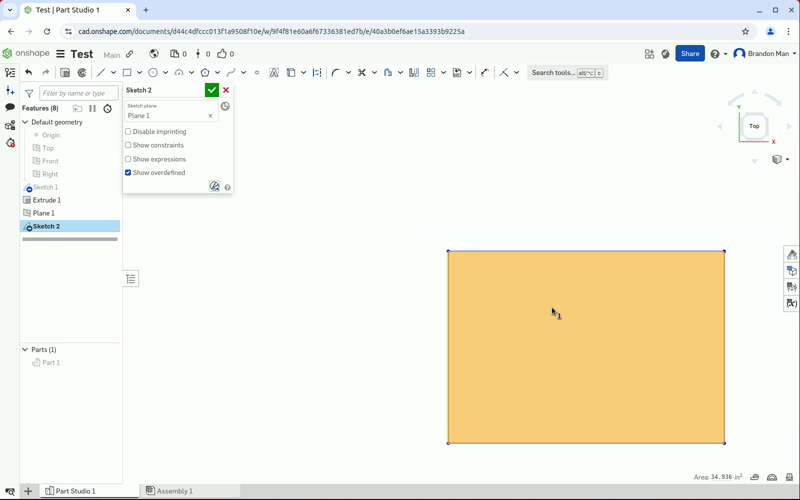
scroll(-6)
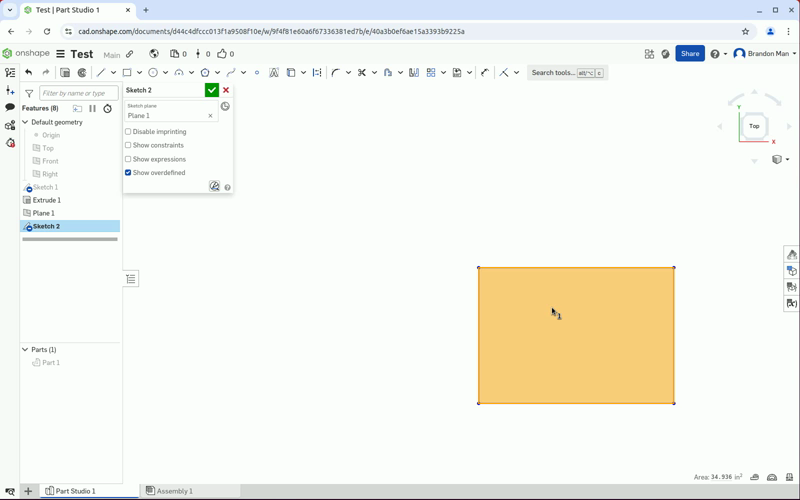
scroll(-6)
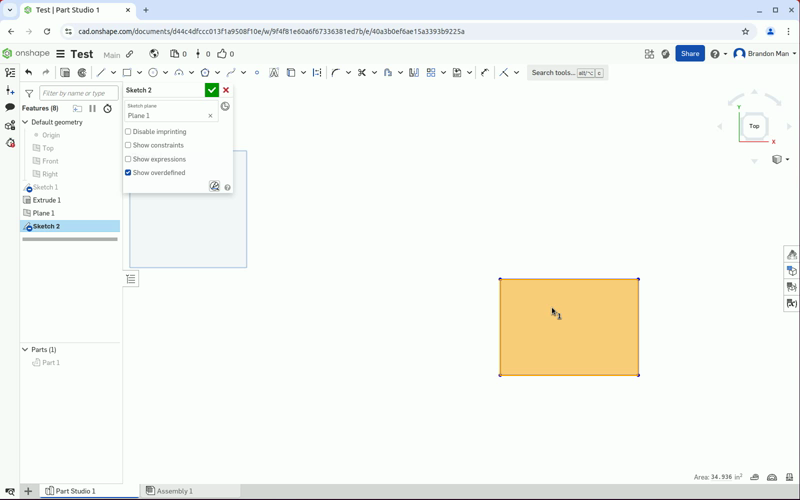
scroll(-6)
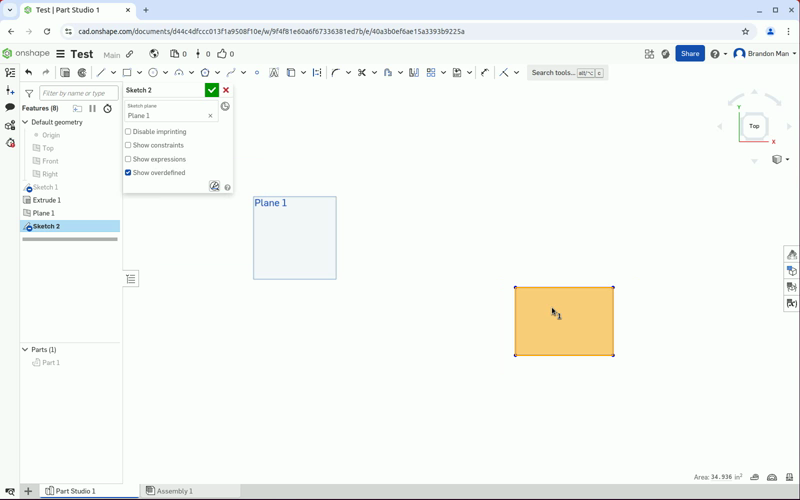
scroll(-6)
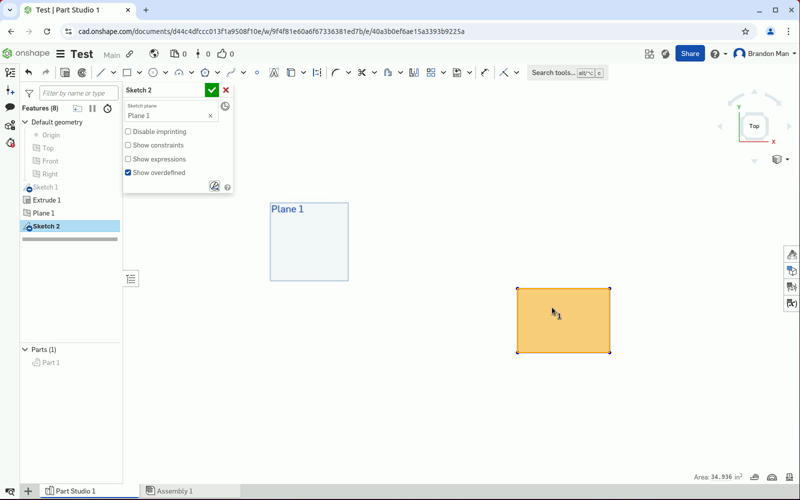
scroll(-6)
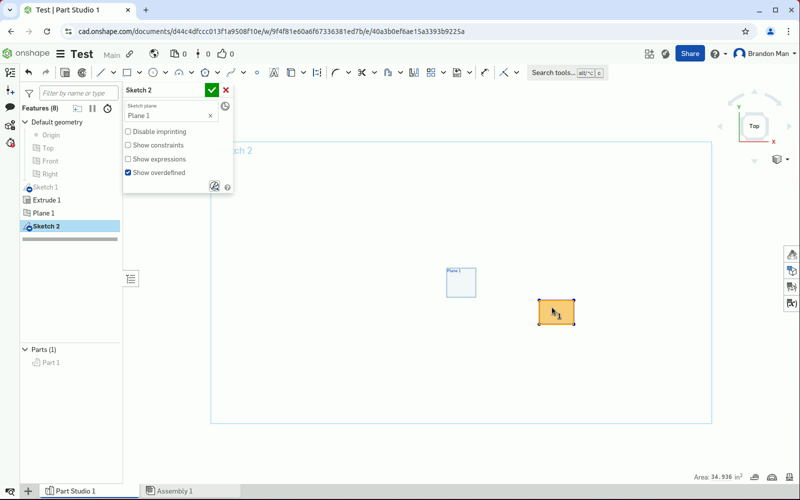
mouse_move(73, 352)
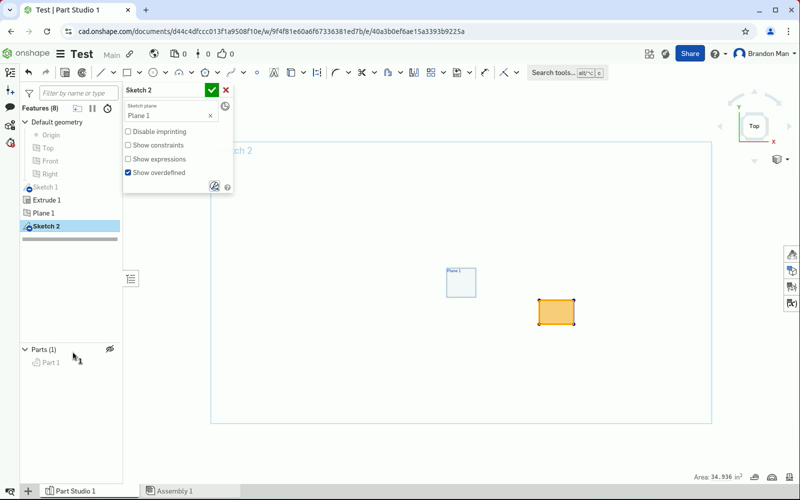
key(shift+y)
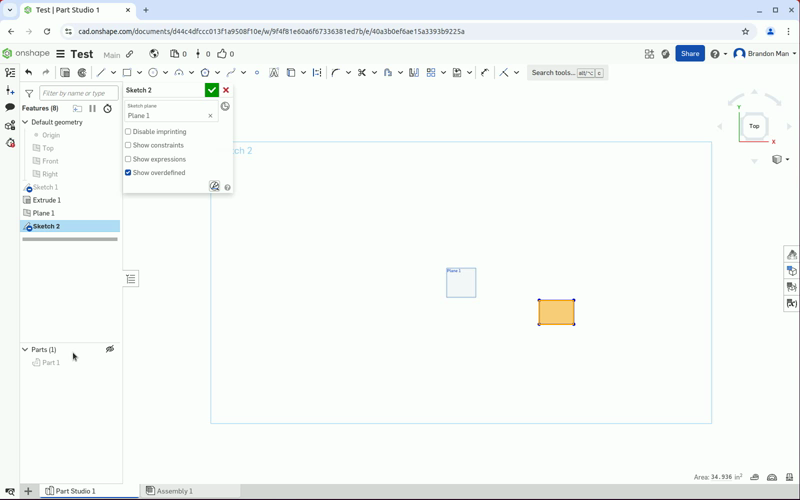
key(shift+e)
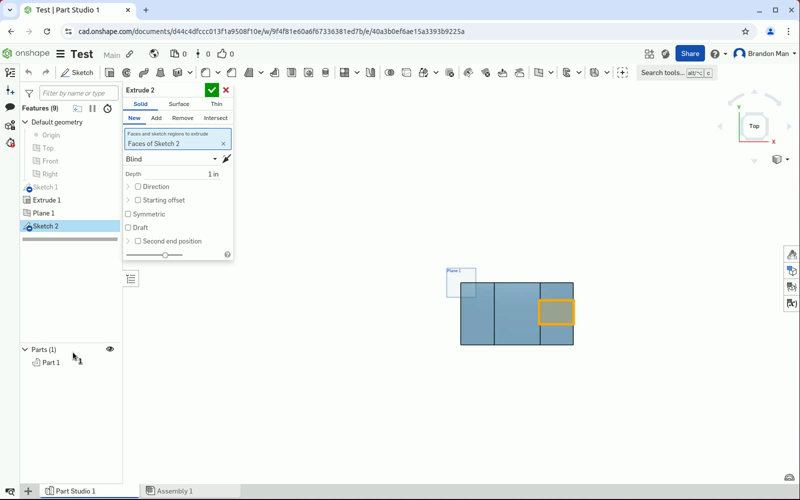
mouse_move(143, 106)
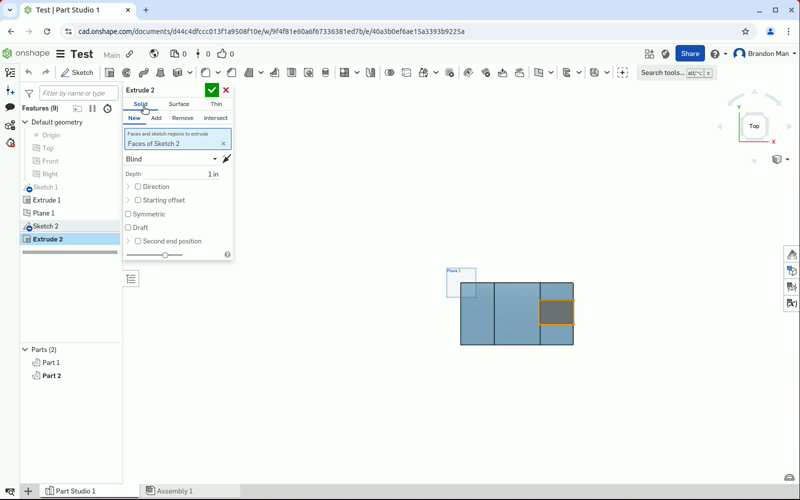
click(143, 106)
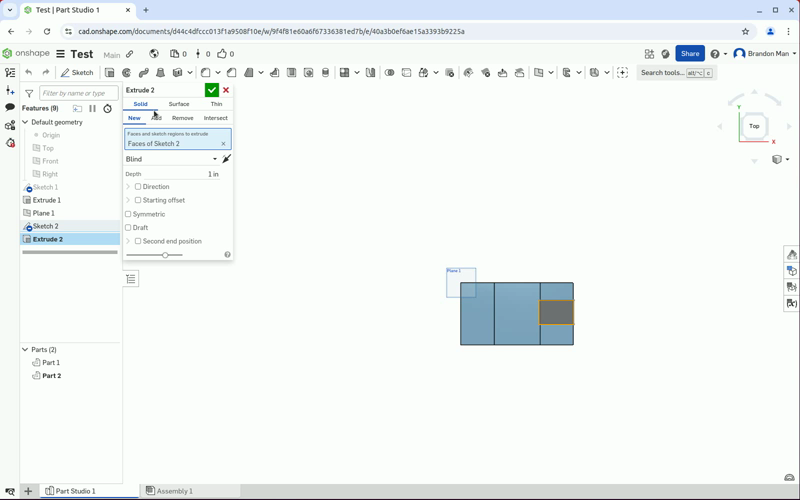
mouse_move(186, 120)
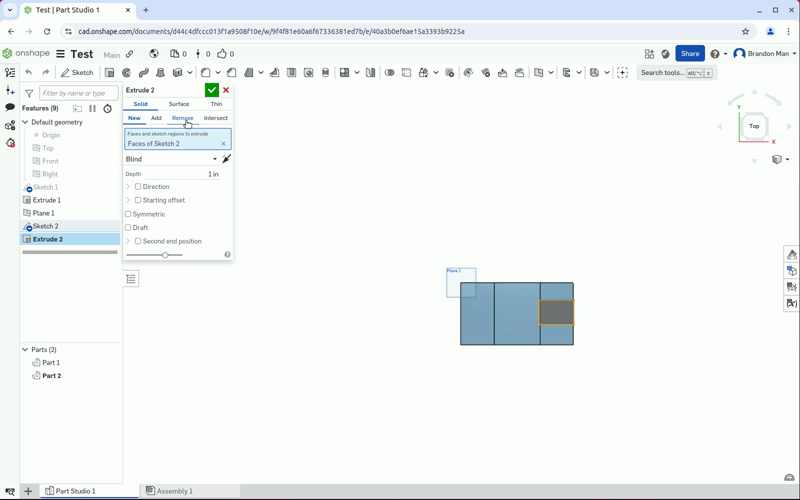
click(186, 120)
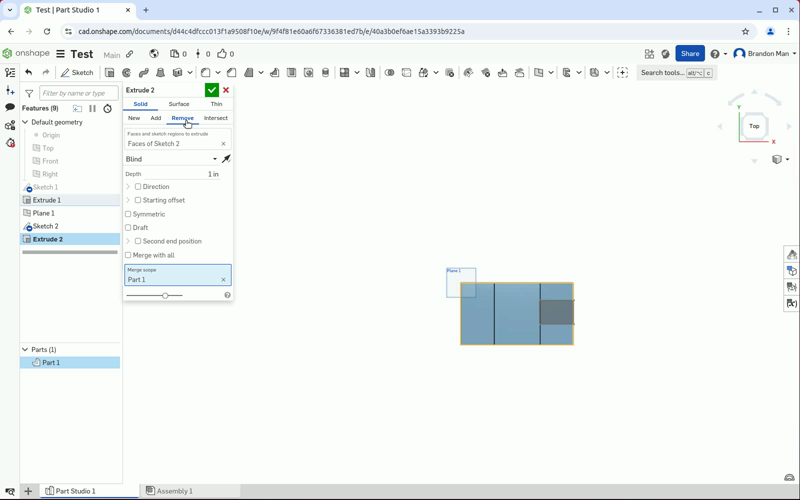
key(tab, 4)
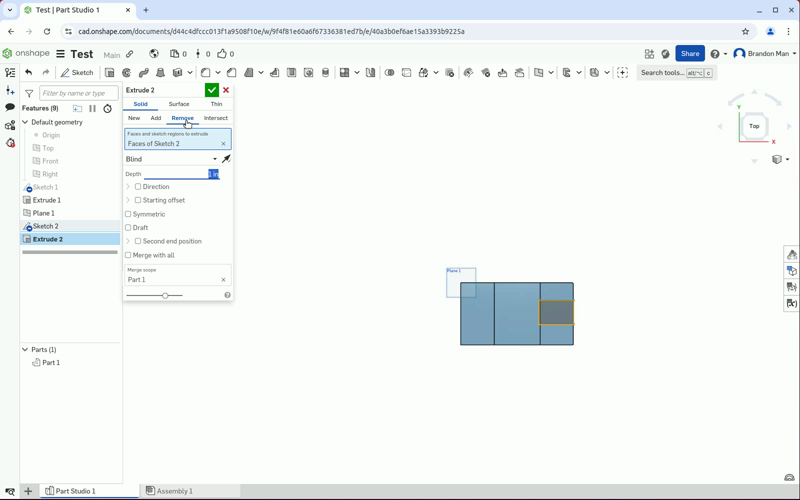
text(7.703)
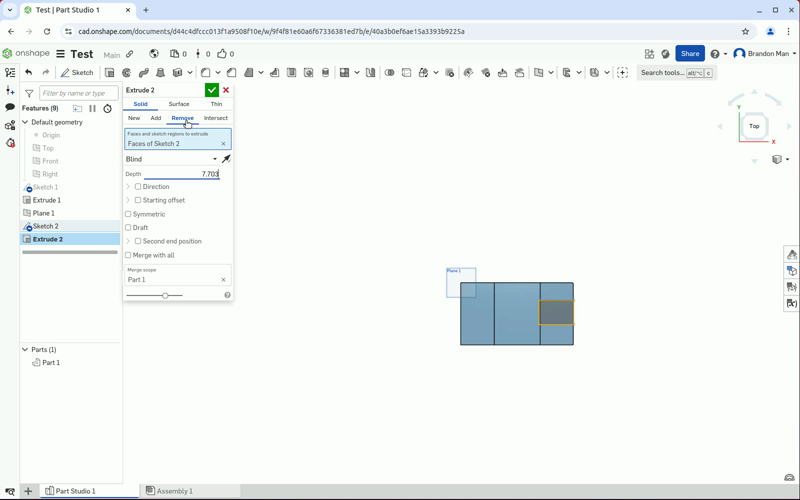
key(tab, 6)
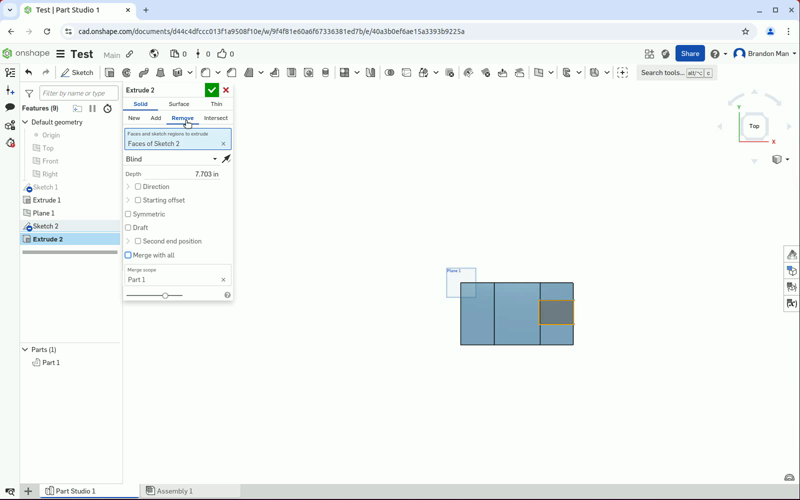
key(space)
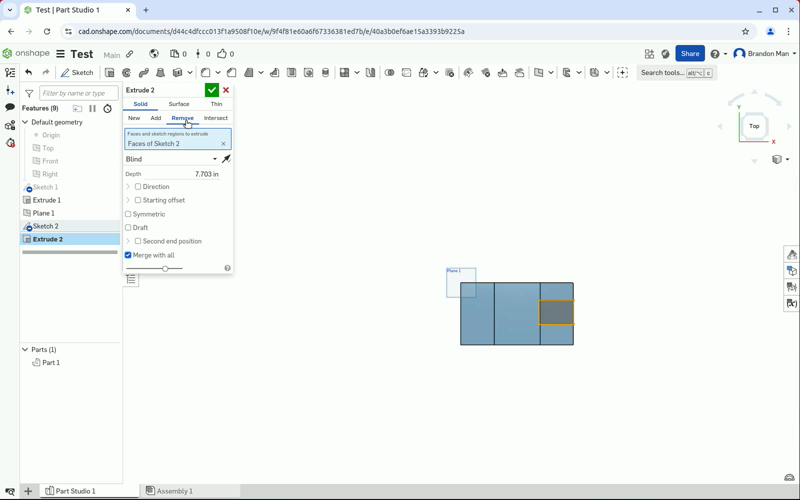
key(enter)
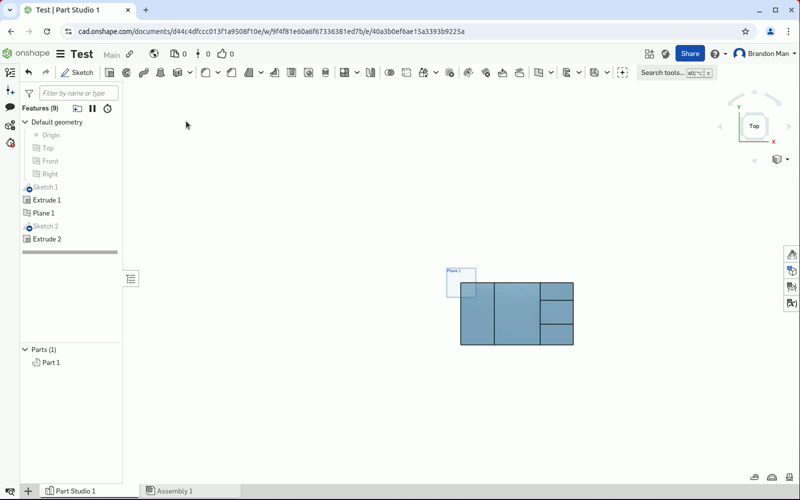
key(shift+h)
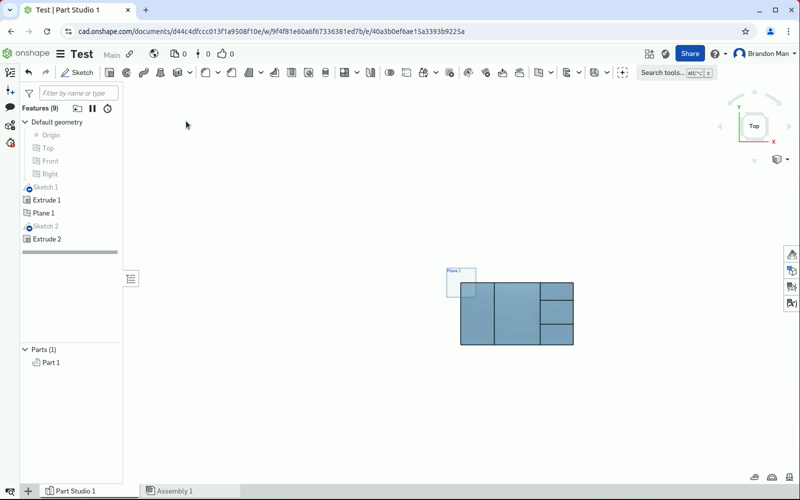
key(shift+h)
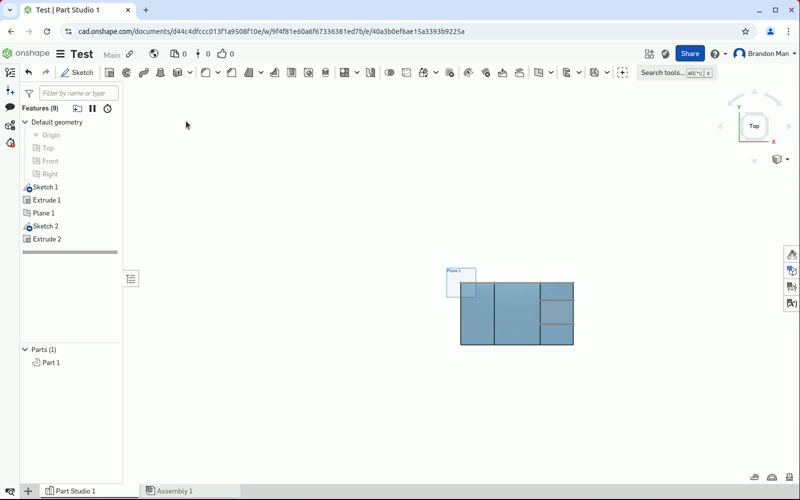
key(shift+7)
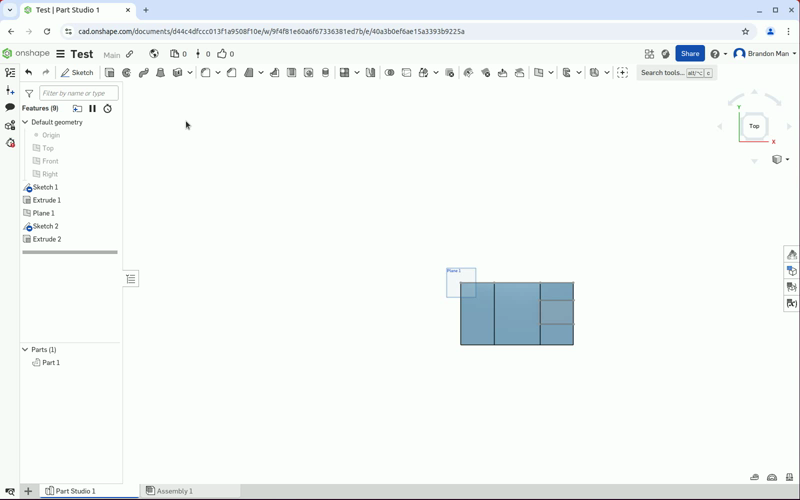
key(up, 3)
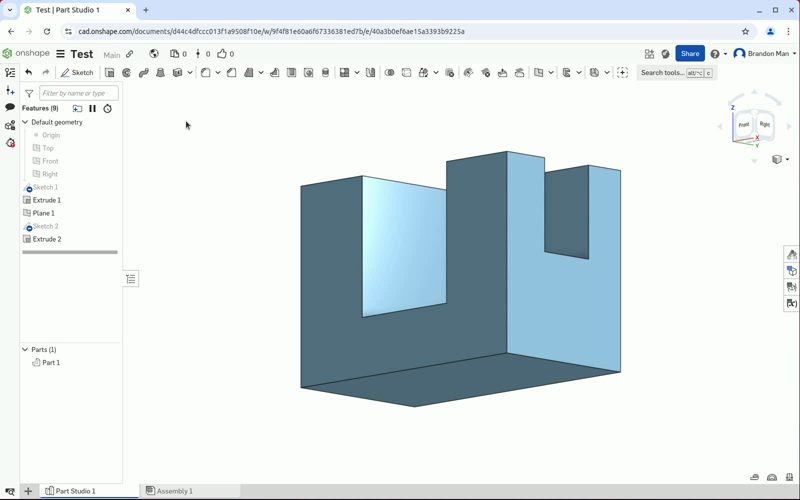
key(left, 3)
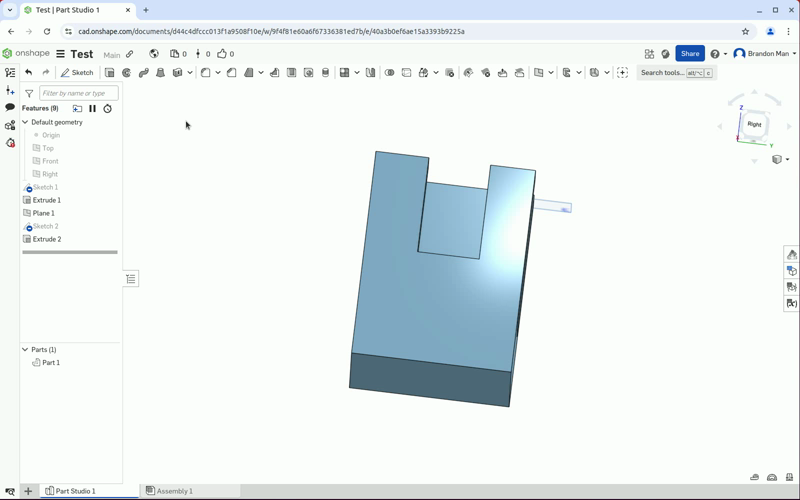
key(right, 3)
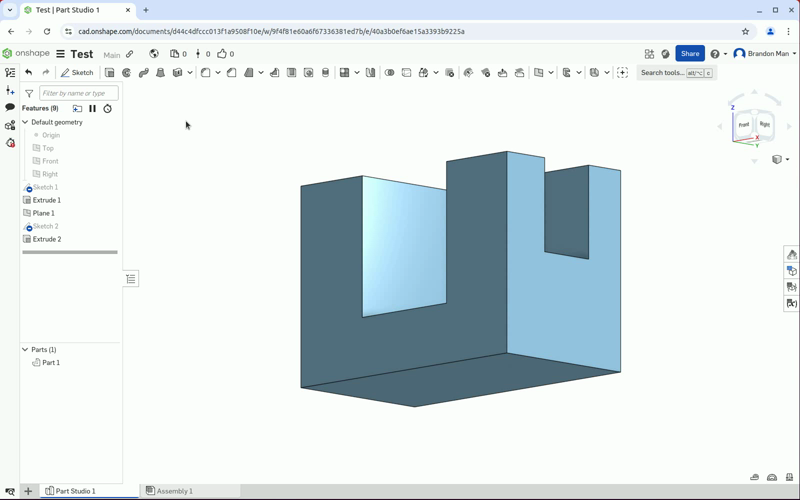
key(down, 3)
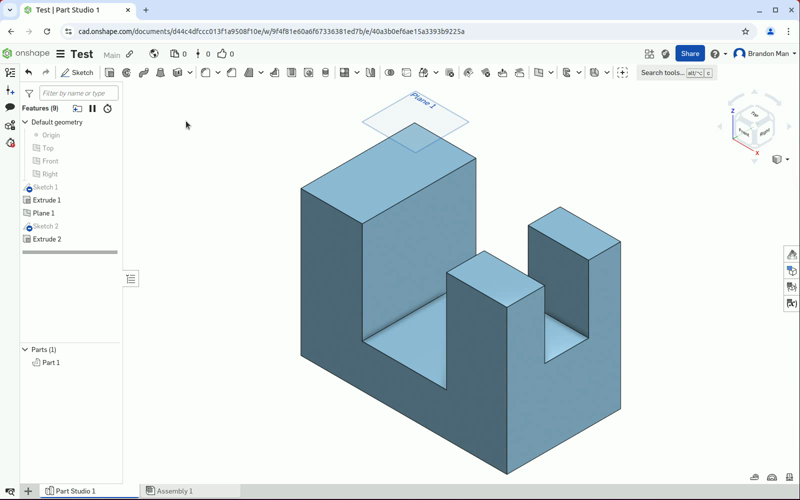
mouse_move(73, 189)
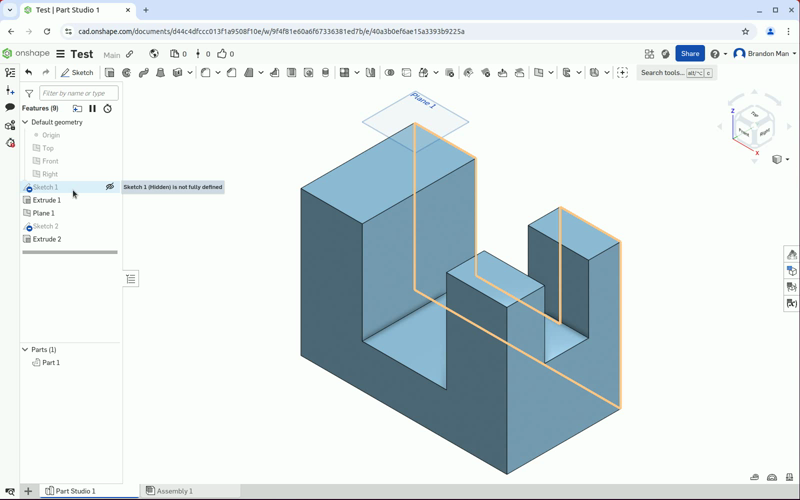
click(73, 189)